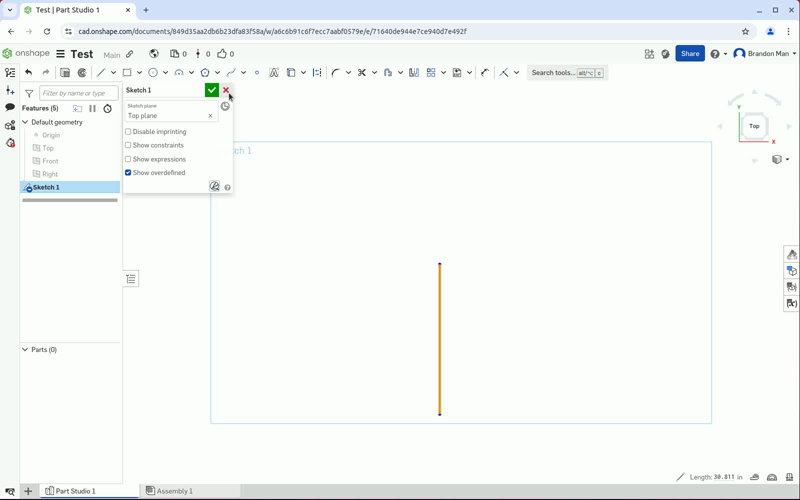
key(shift+h)
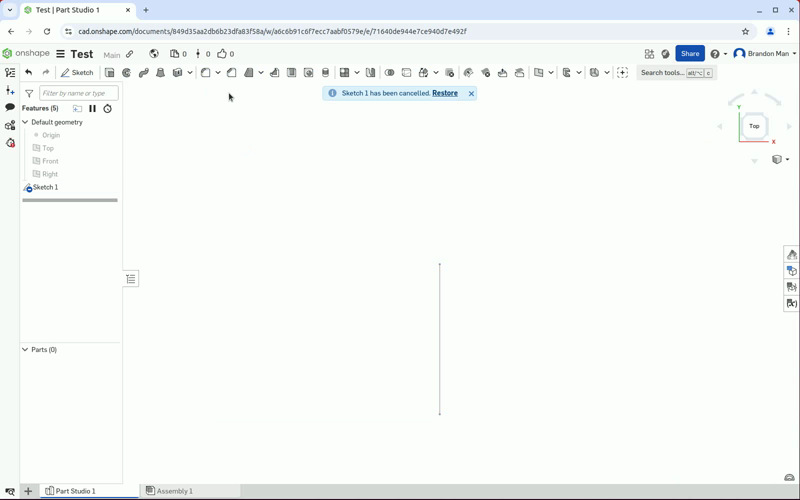
key(shift+s)
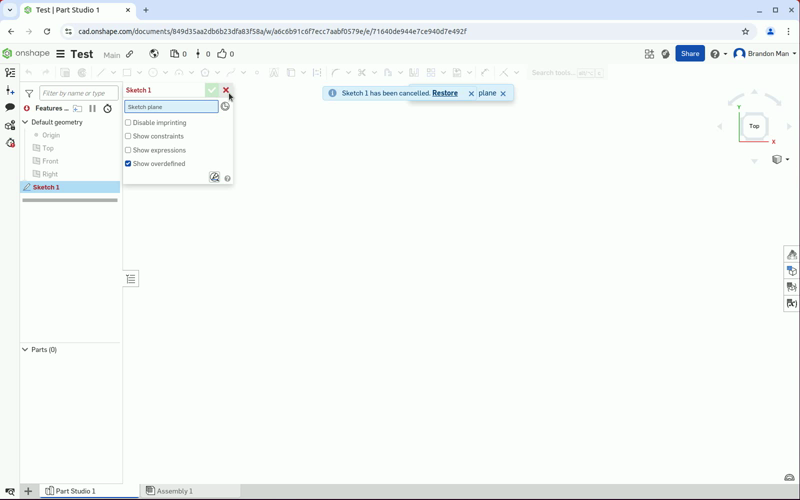
mouse_move(73, 150)
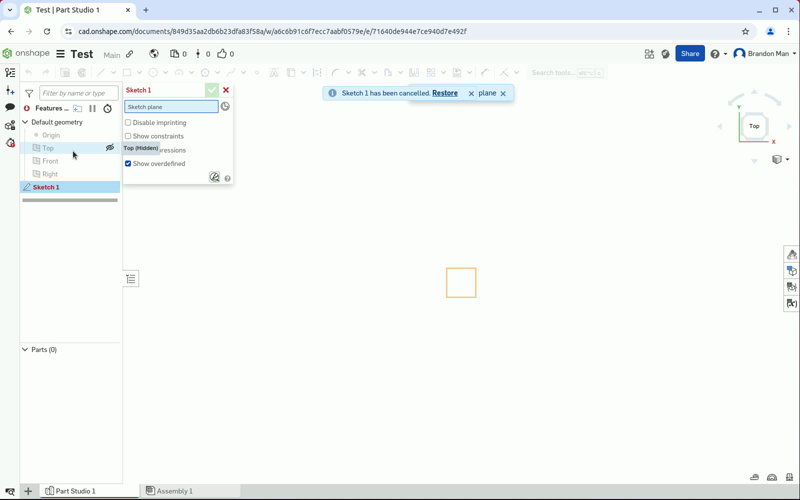
click(73, 150)
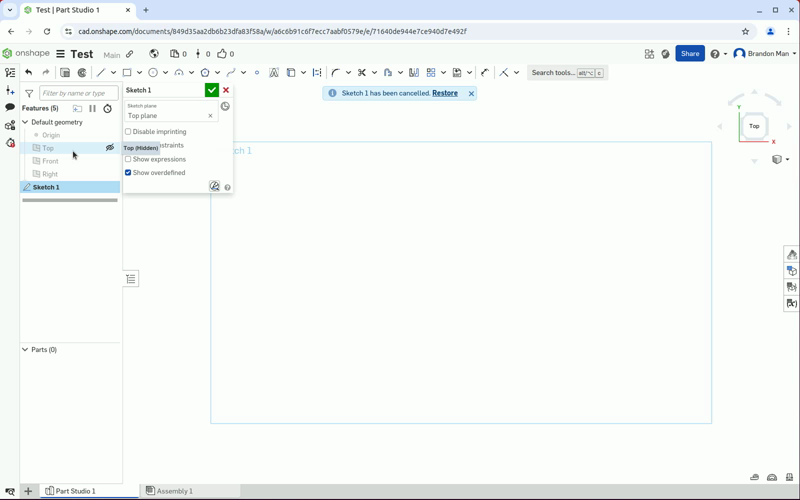
mouse_move(73, 352)
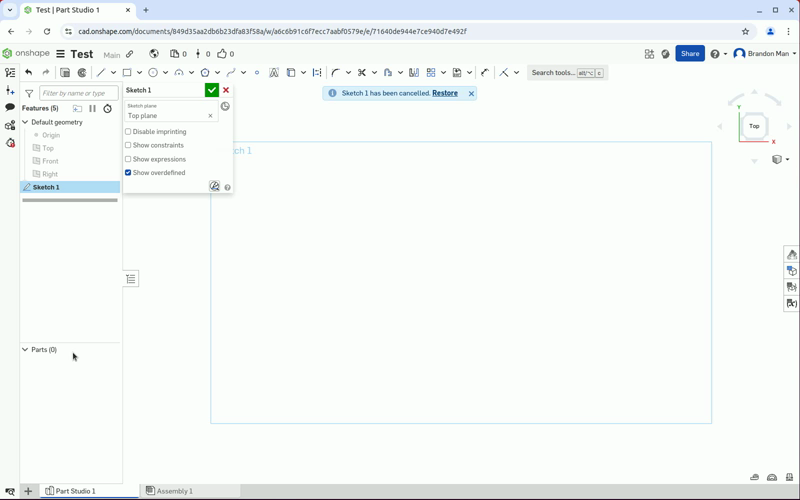
key(y)
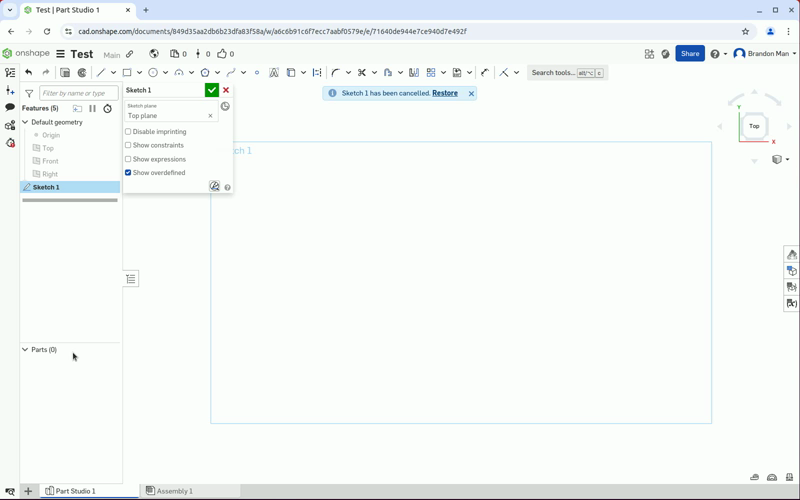
key(l)
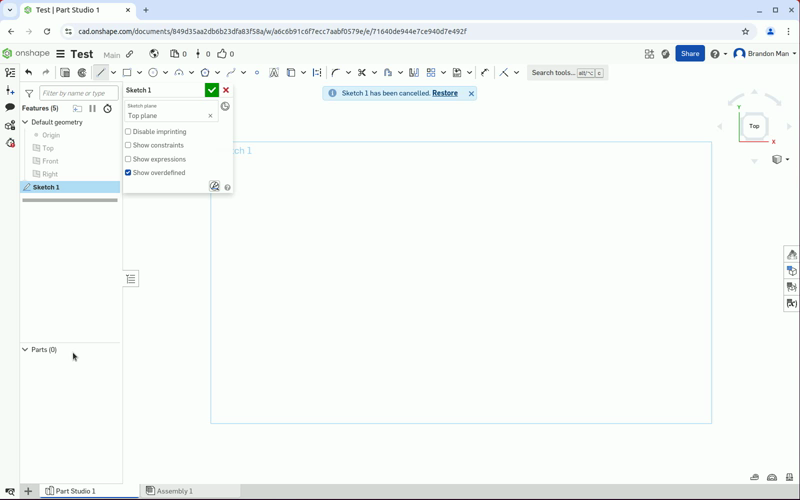
key_down(shift)
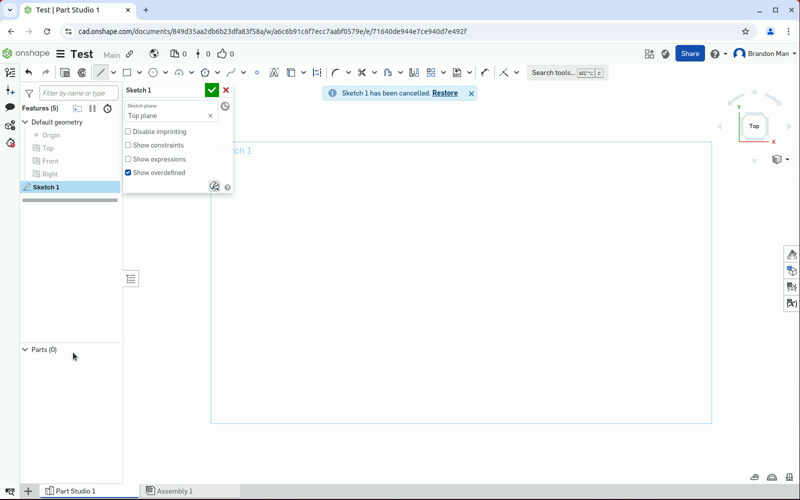
mouse_move(460, 282)
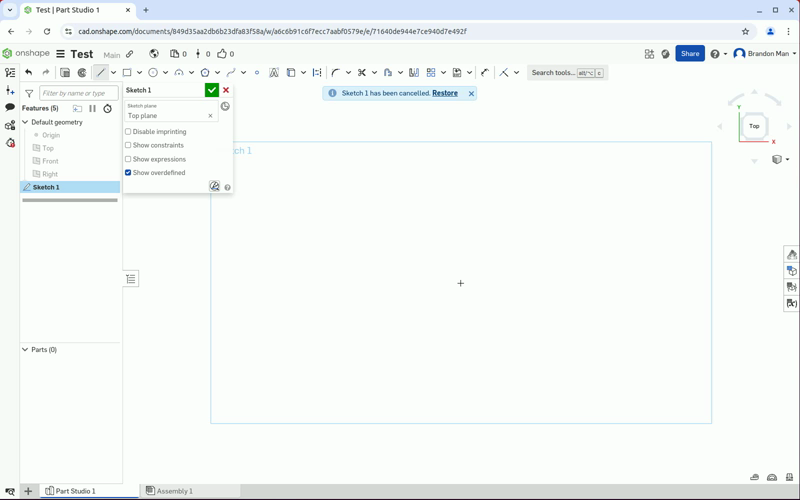
click(460, 282)
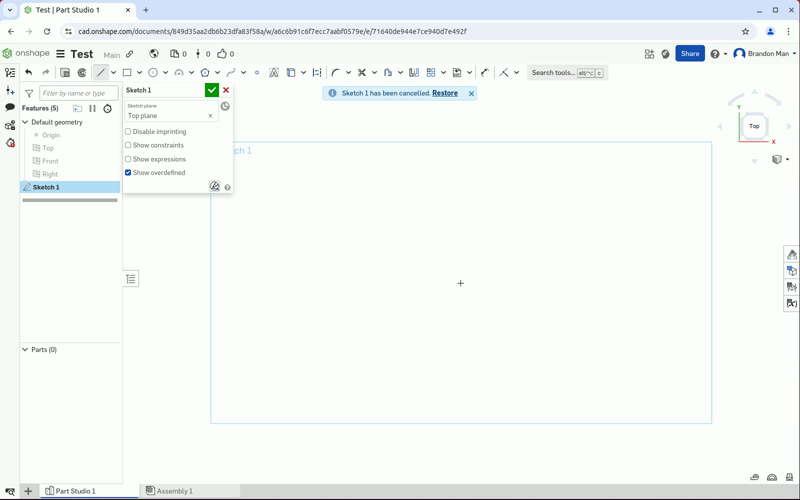
key_up(shift)
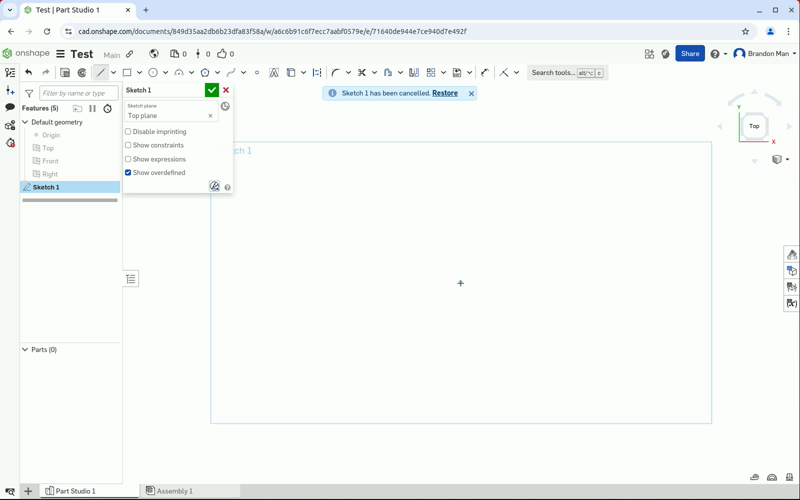
key_down(shift)
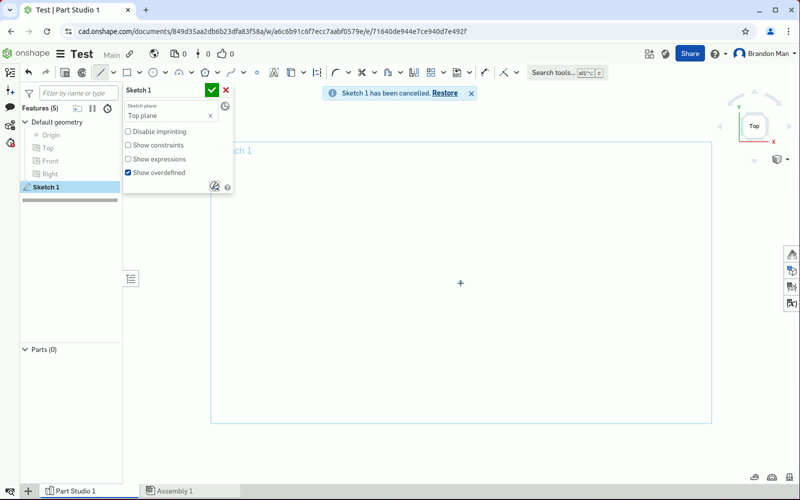
mouse_move(573, 282)
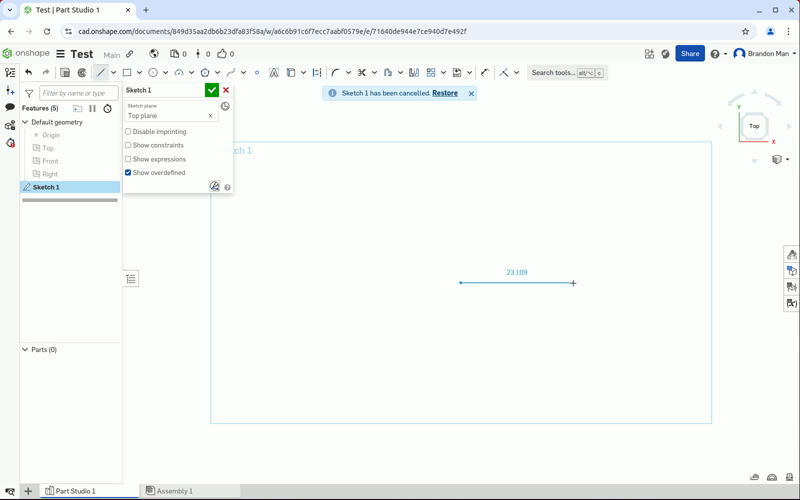
click(573, 282)
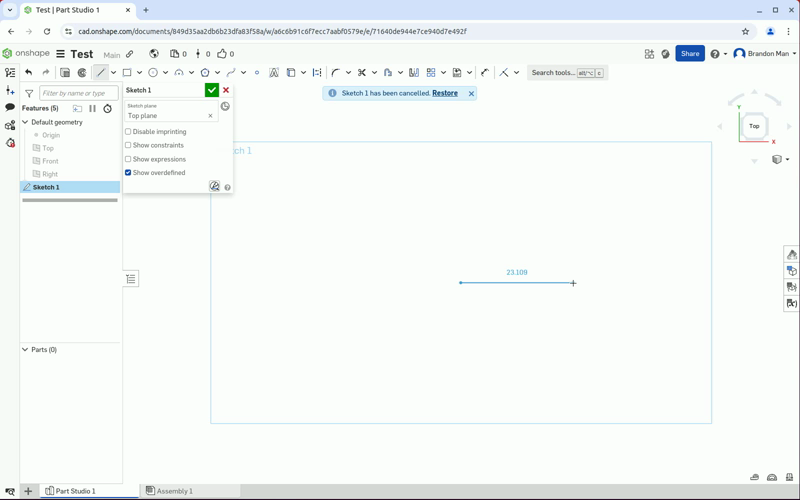
key_up(shift)
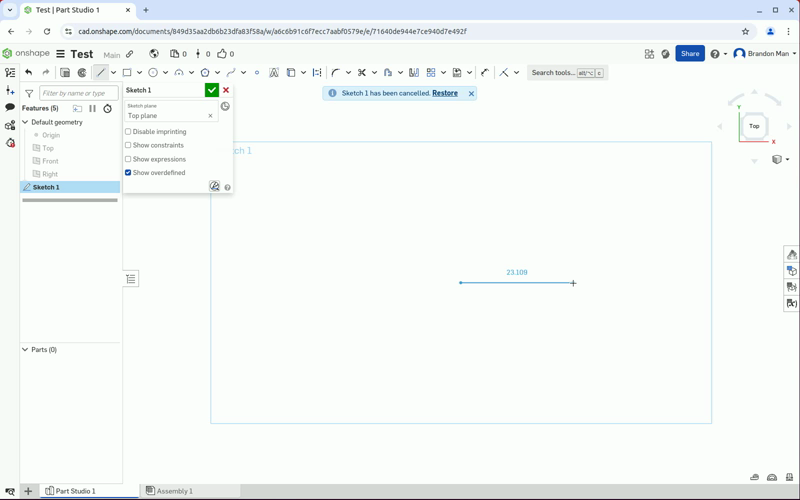
key_down(shift)
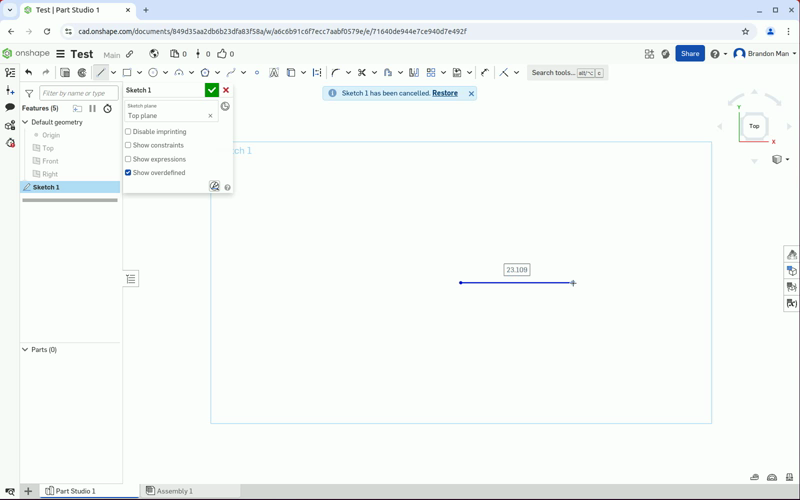
mouse_move(573, 204)
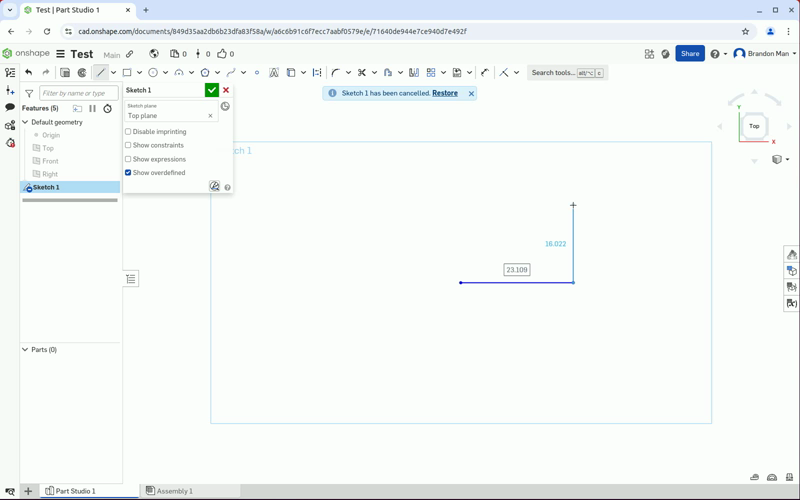
click(573, 204)
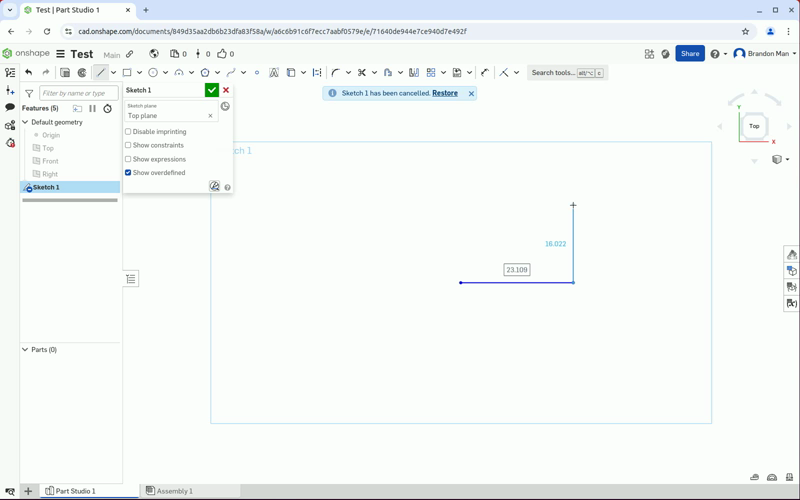
key_up(shift)
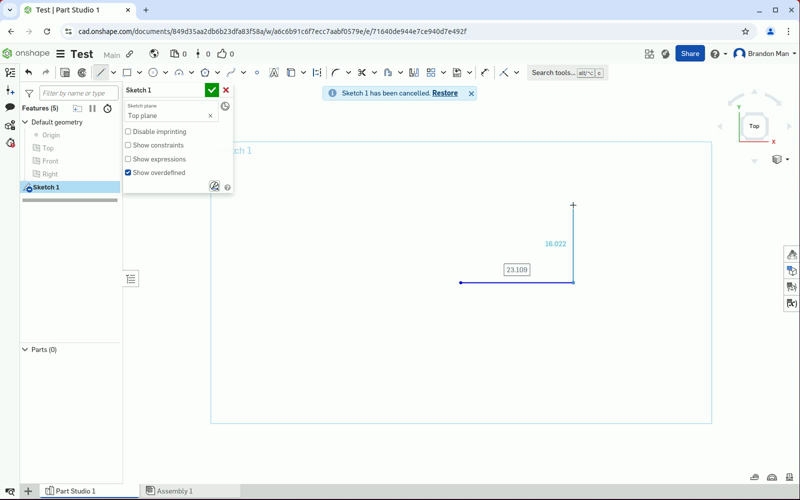
key_down(shift)
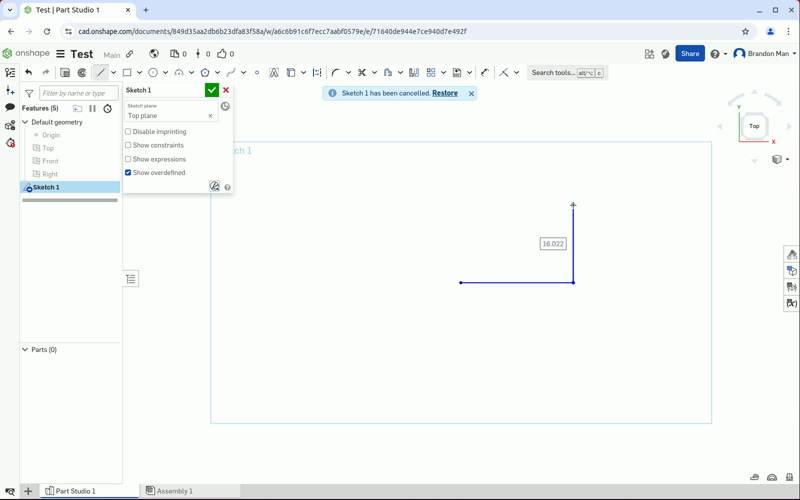
mouse_move(460, 204)
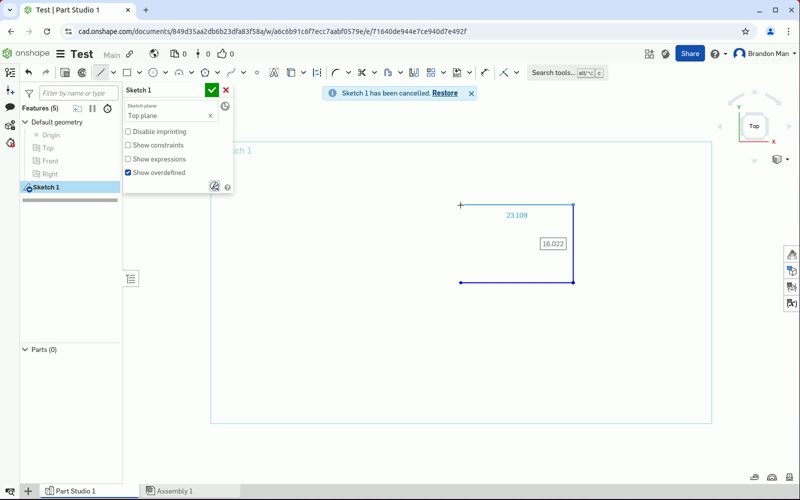
click(460, 204)
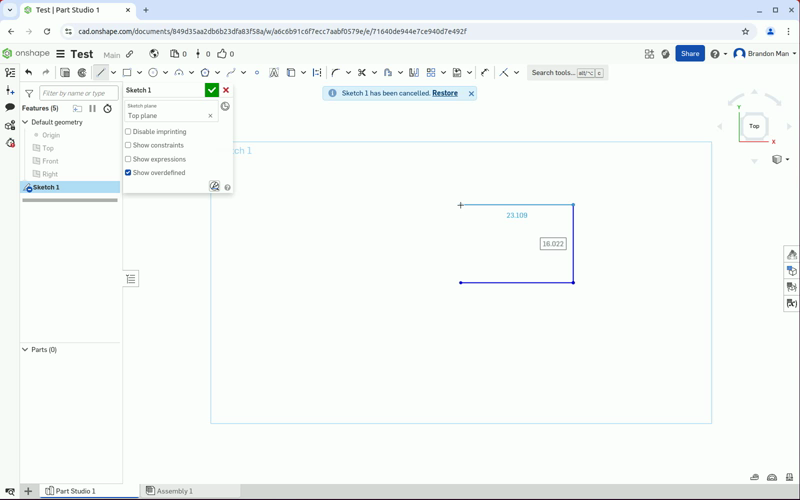
key_up(shift)
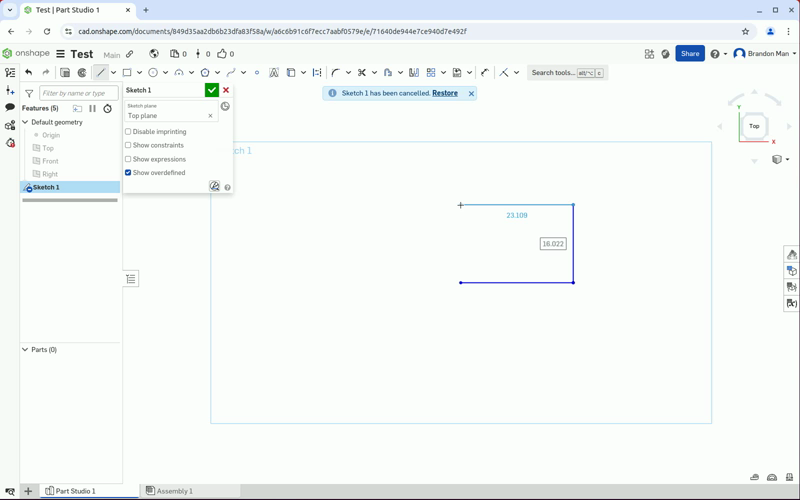
key_down(shift)
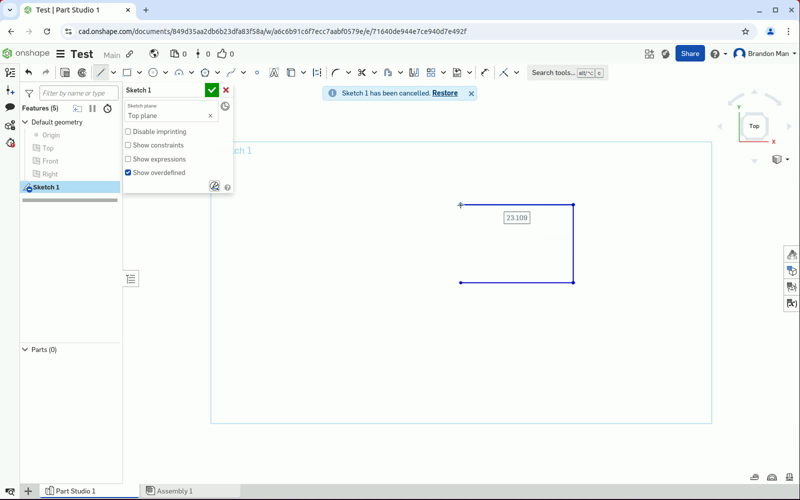
mouse_move(460, 282)
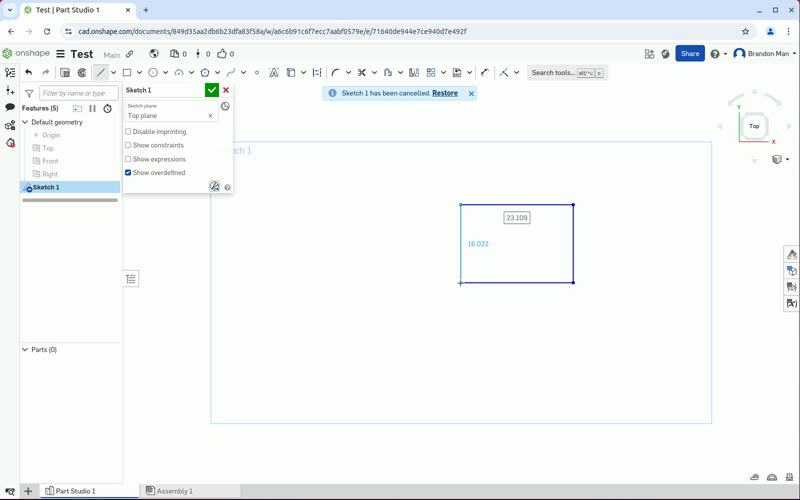
key_up(shift)
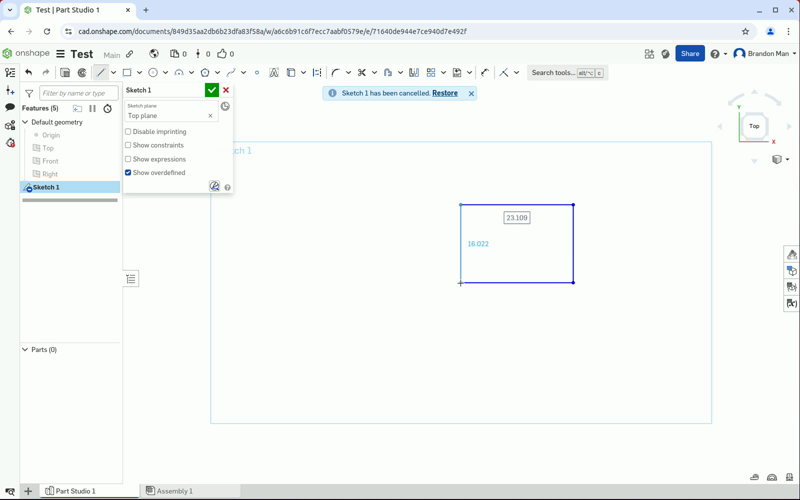
click(460, 282)
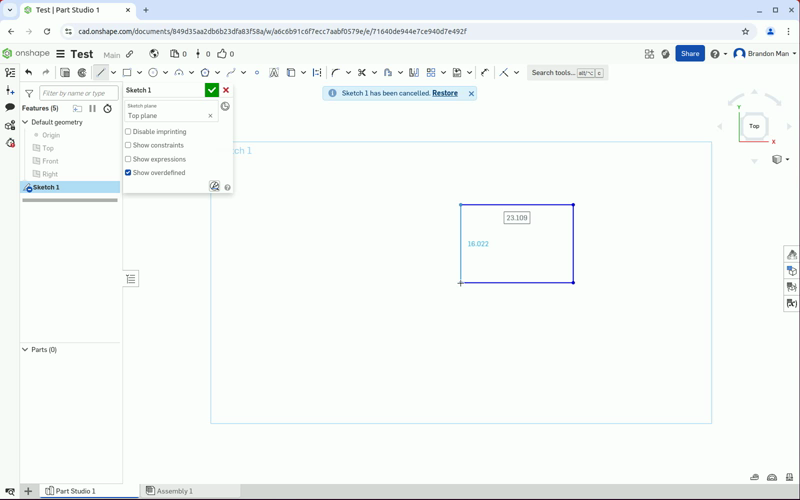
key(esc)
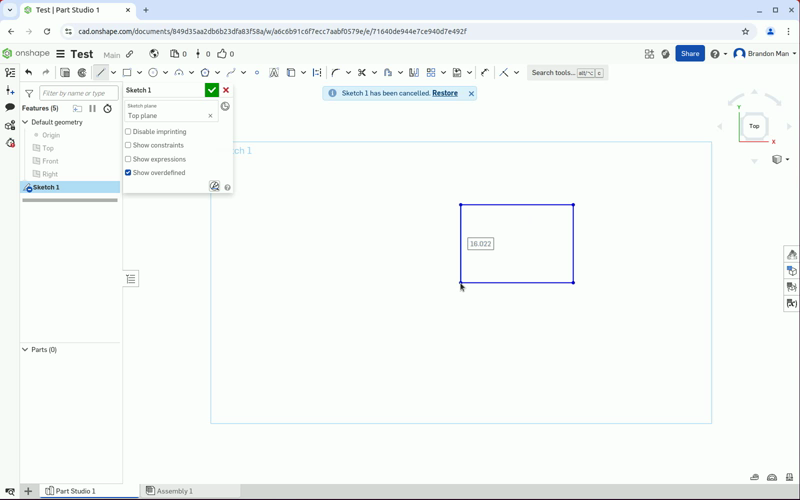
mouse_move(543, 276)
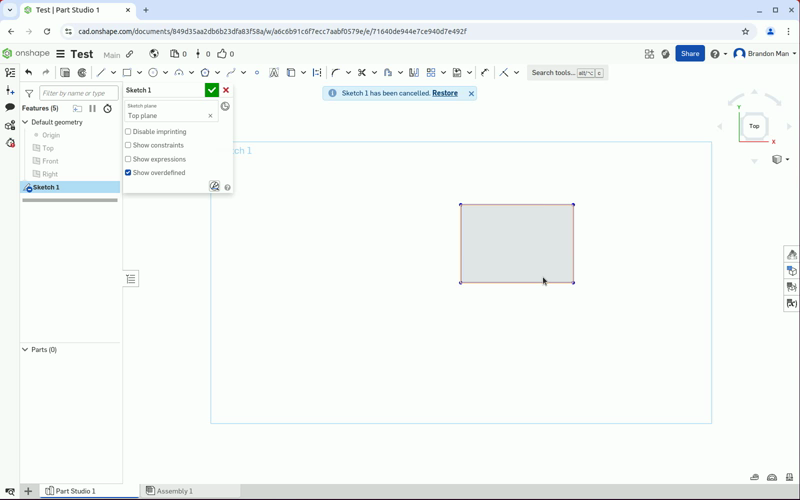
click(543, 276)
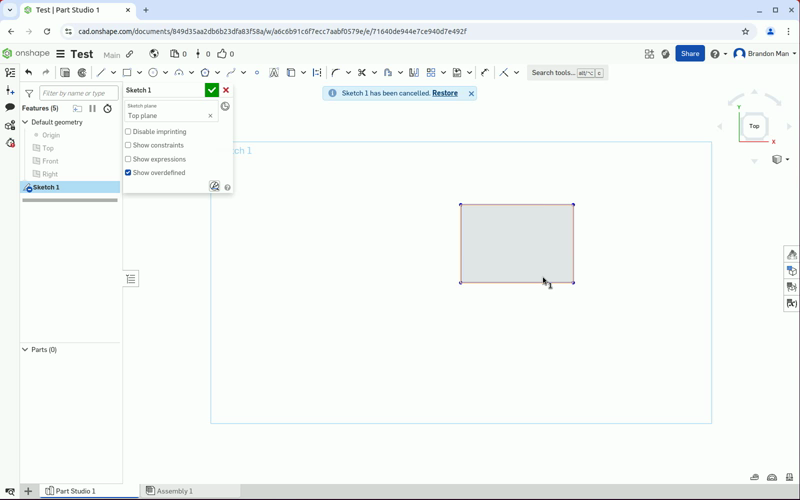
mouse_move(73, 352)
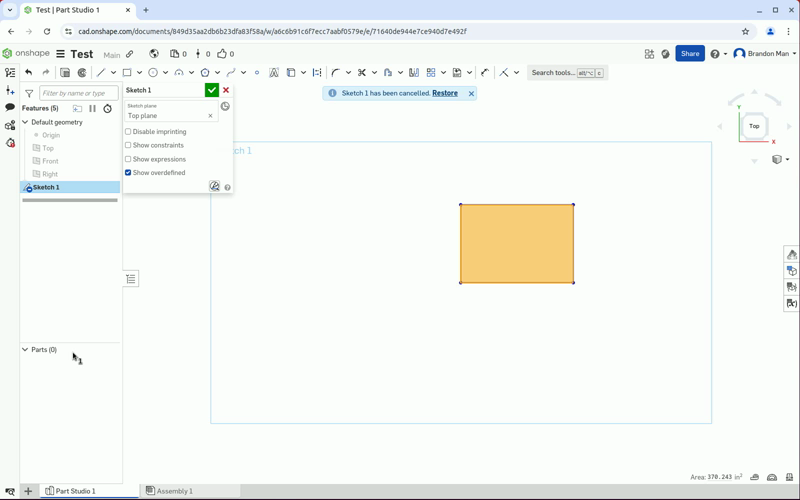
key(shift+y)
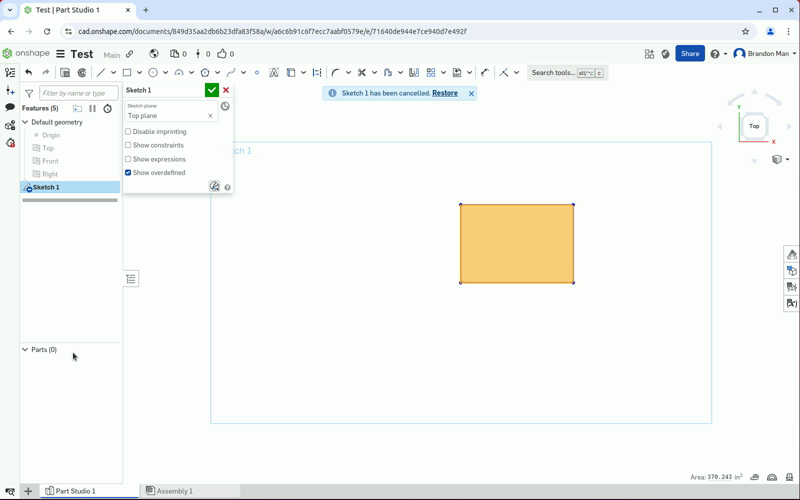
key(shift+e)
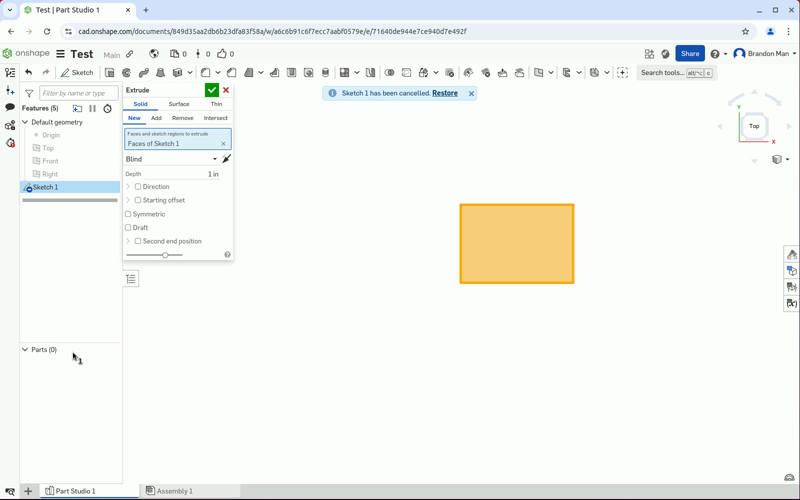
mouse_move(143, 106)
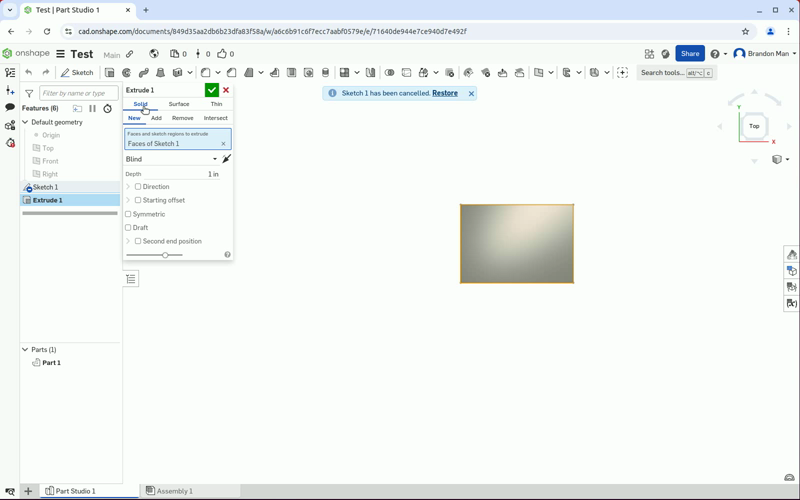
click(143, 106)
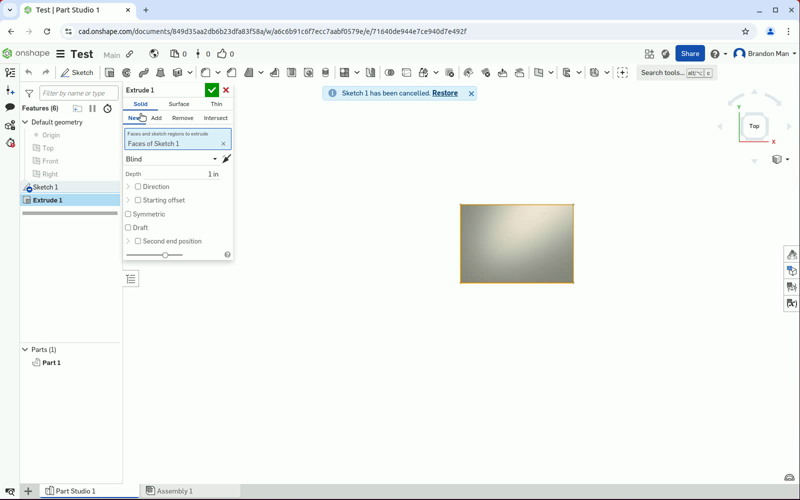
mouse_move(137, 120)
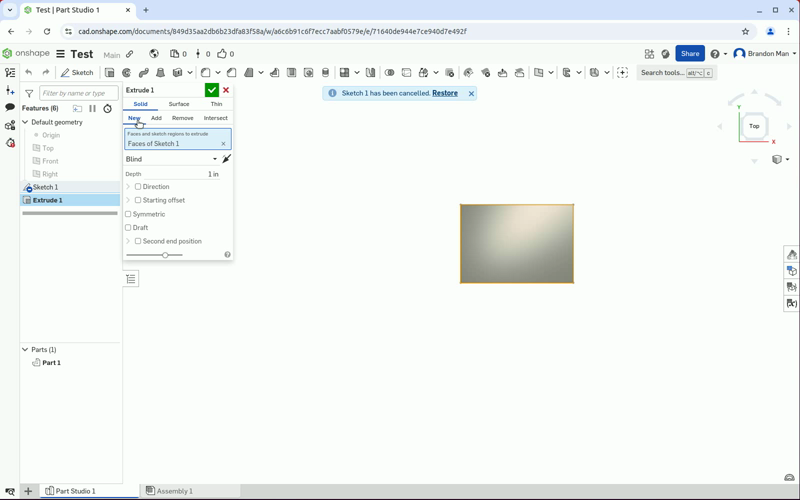
click(137, 120)
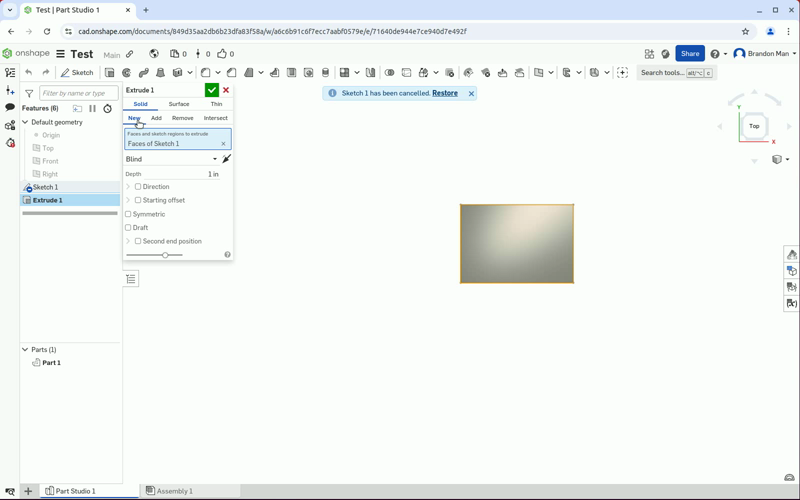
key(tab, 4)
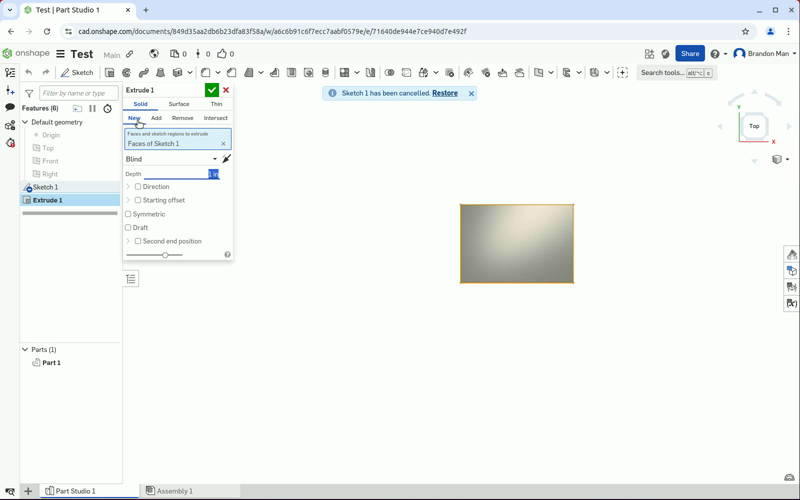
text(1.685)
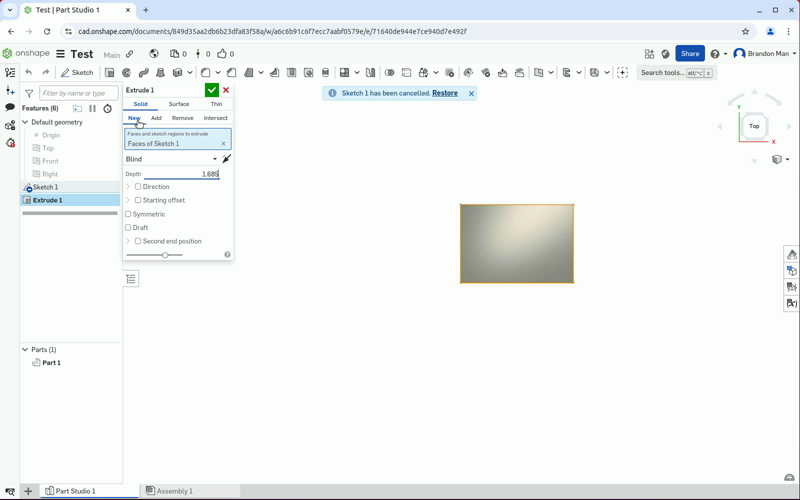
key(enter)
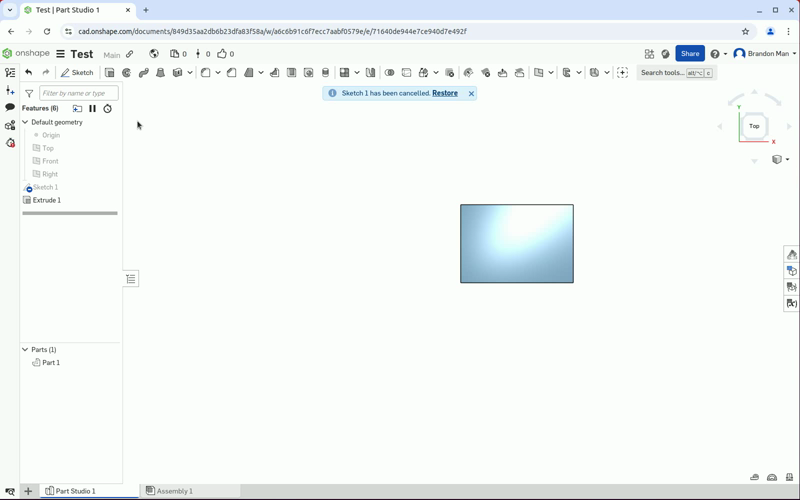
key(shift+h)
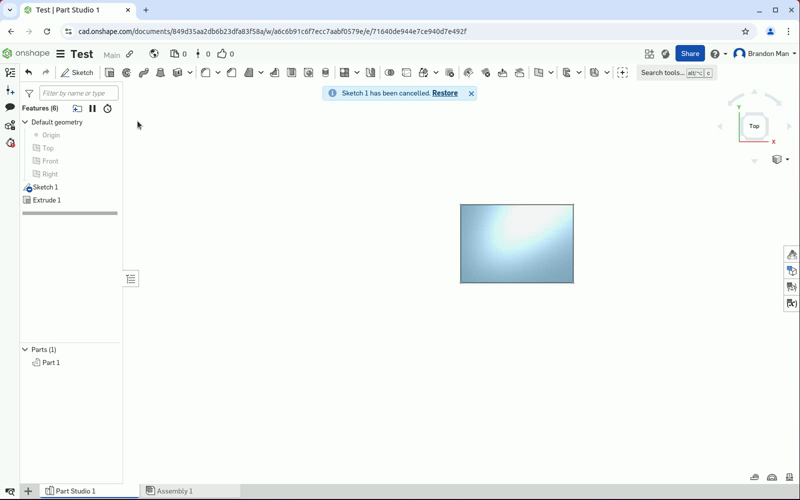
key(shift+h)
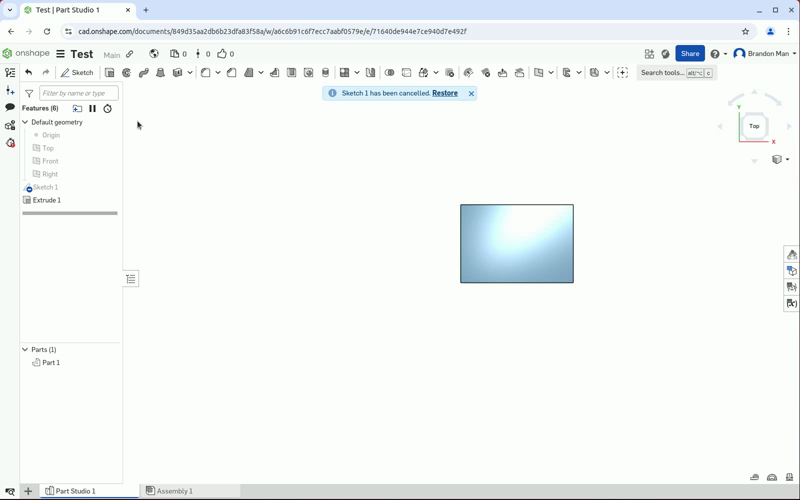
mouse_move(73, 189)
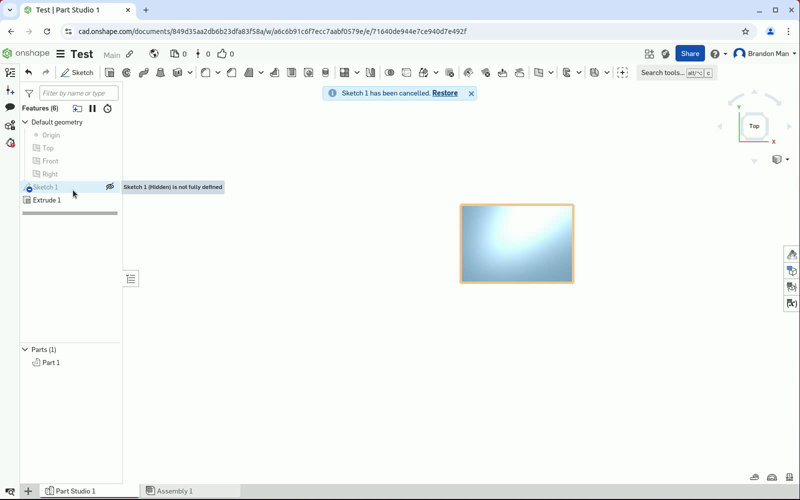
click(73, 189)
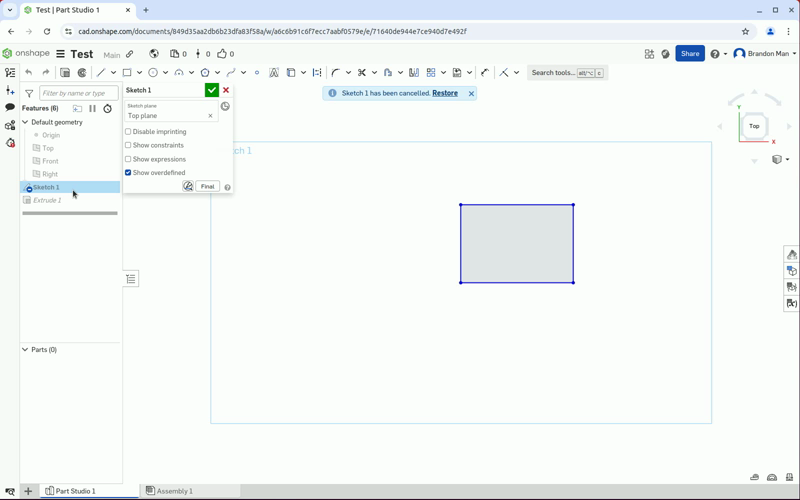
mouse_move(229, 92)
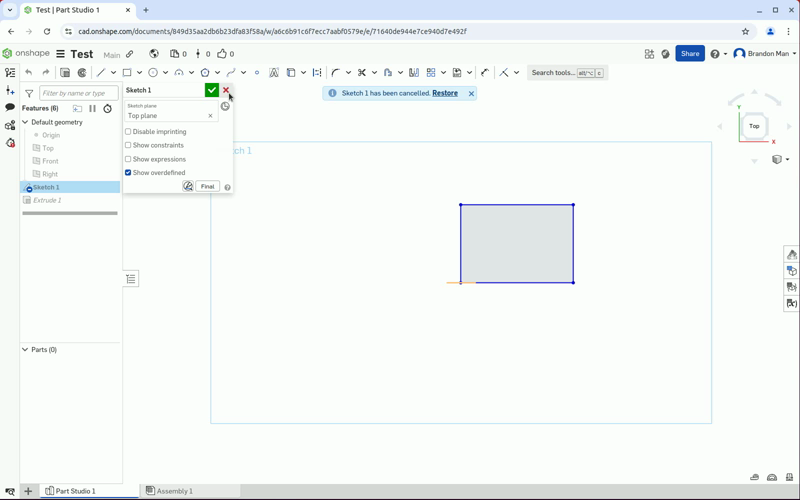
click(229, 92)
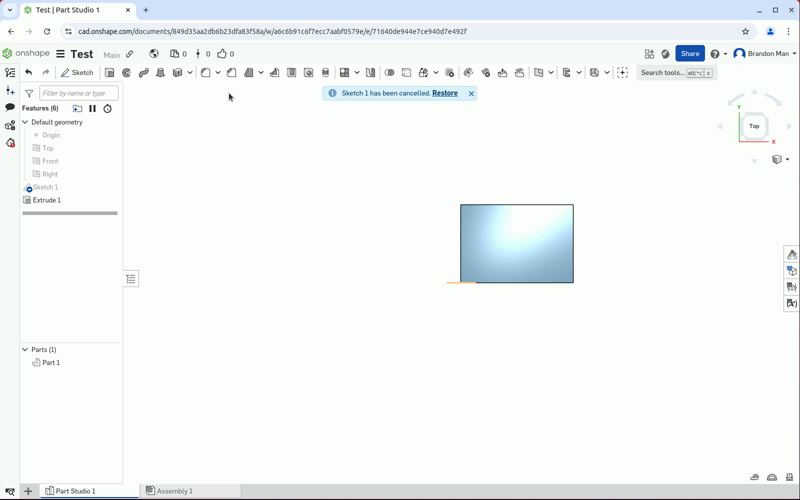
mouse_move(541, 75)
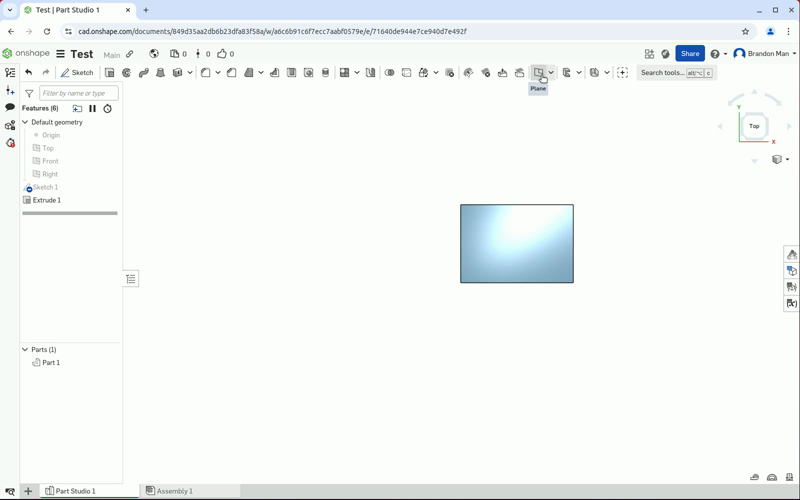
click(541, 75)
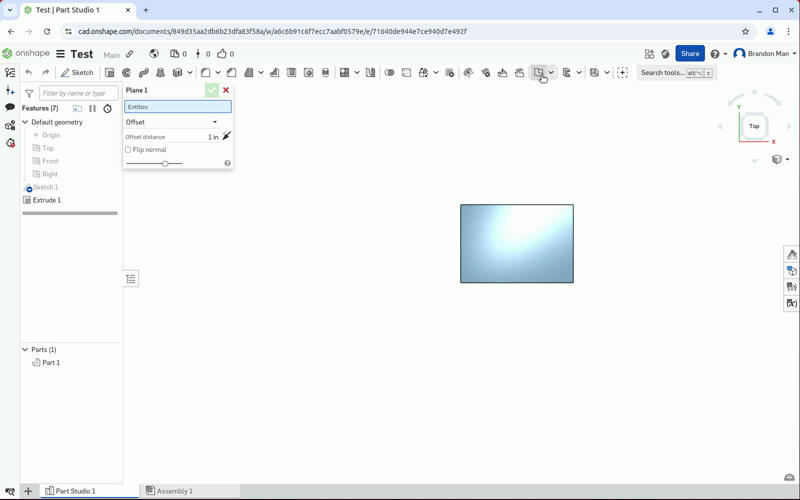
mouse_move(73, 150)
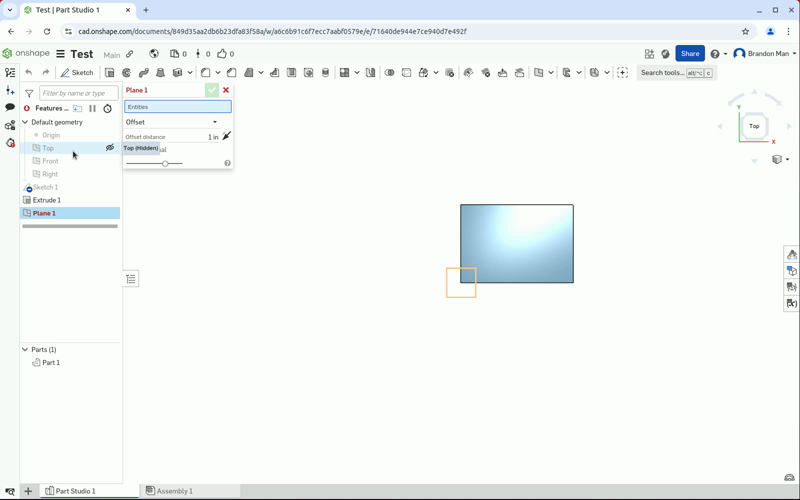
click(73, 150)
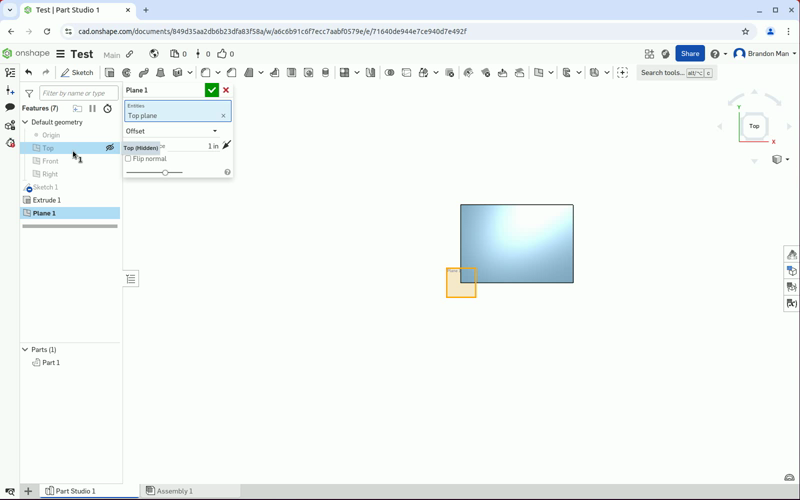
key(tab, 2)
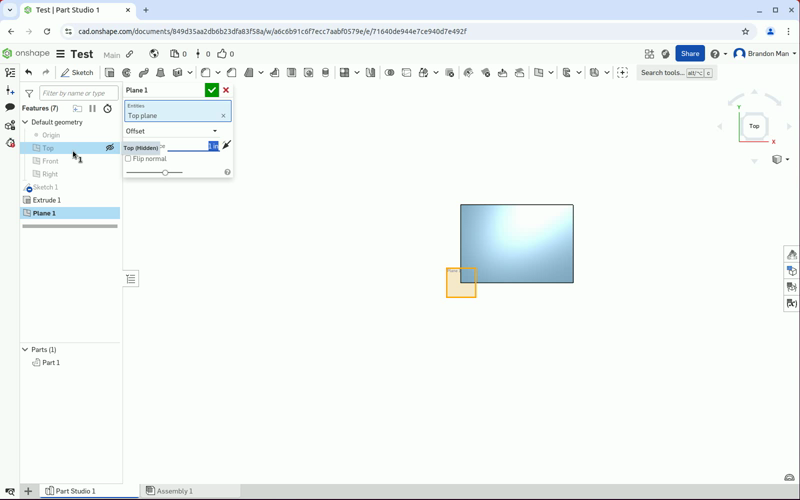
text(1.695)
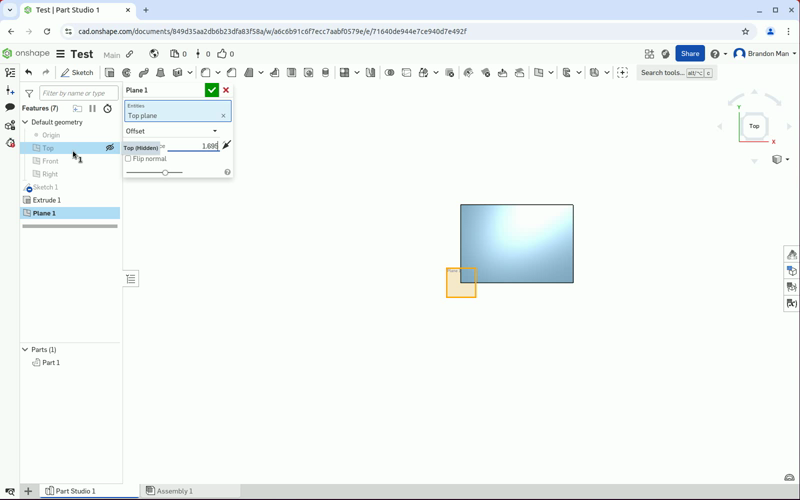
key(enter, 2)
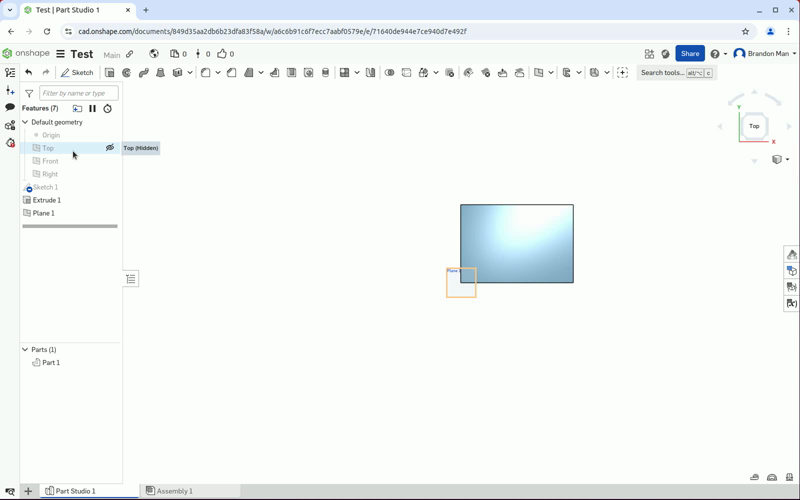
key(shift+s)
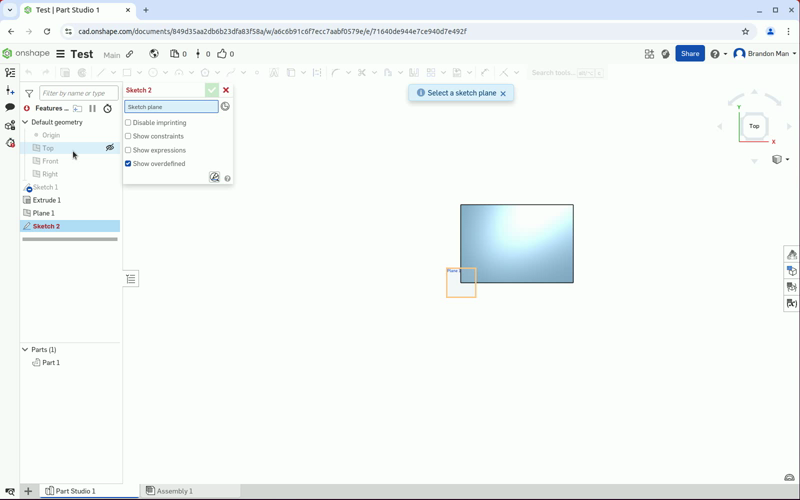
mouse_move(73, 215)
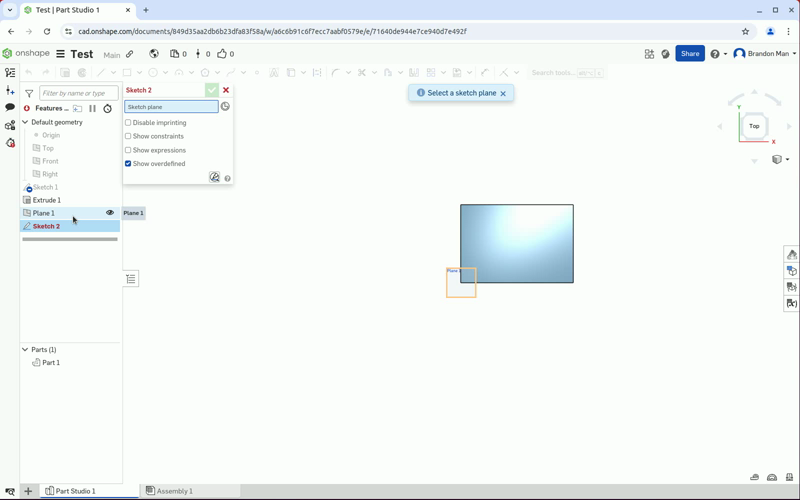
click(73, 215)
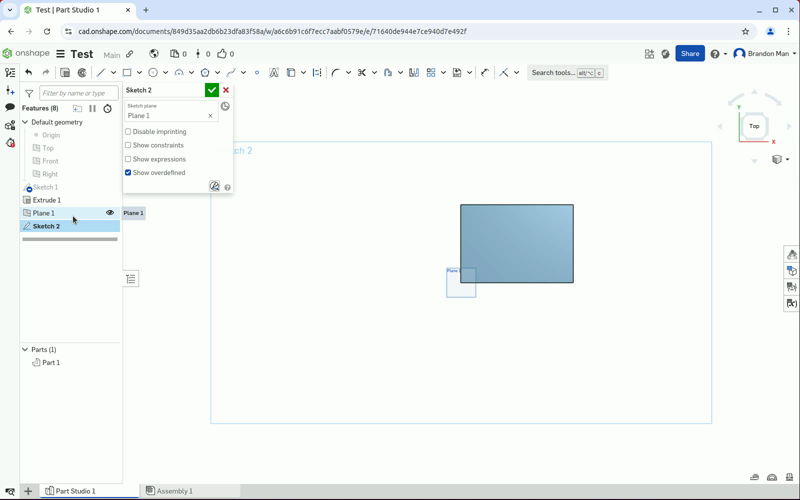
mouse_move(73, 352)
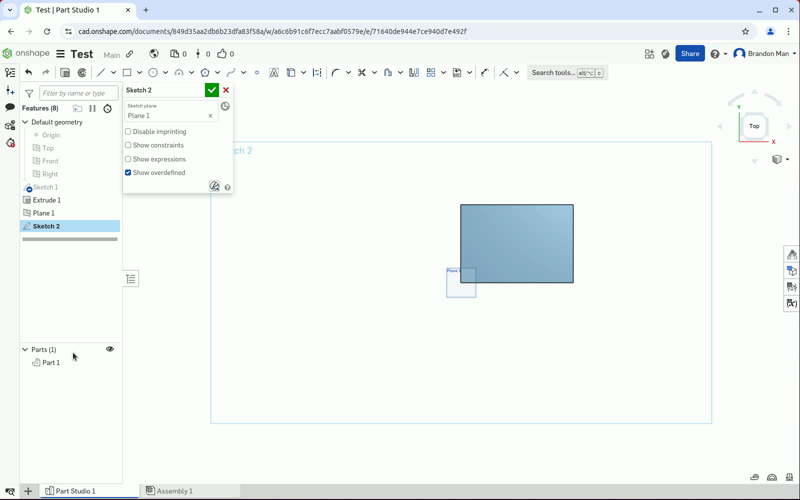
key(y)
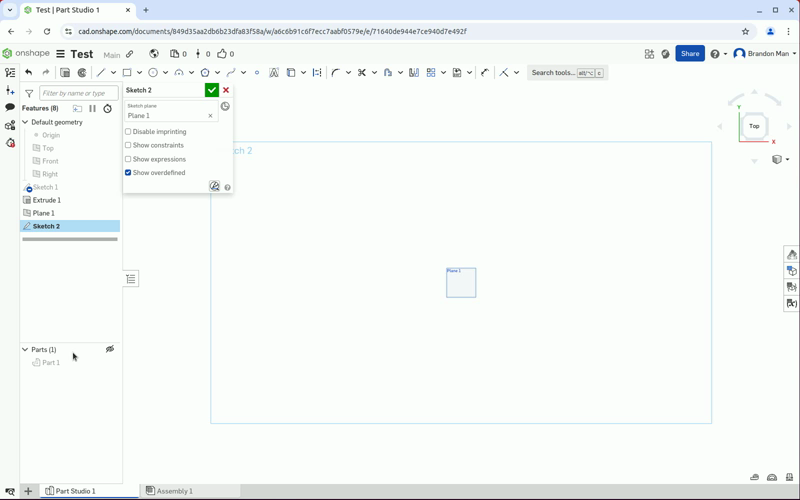
key(l)
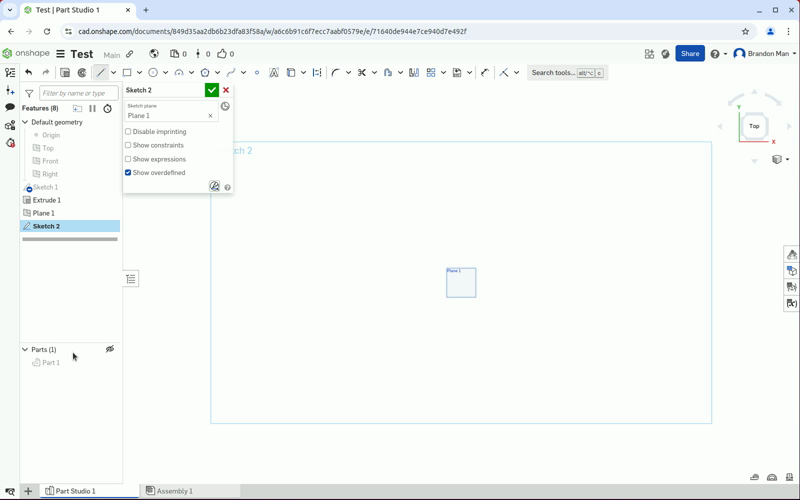
key_down(shift)
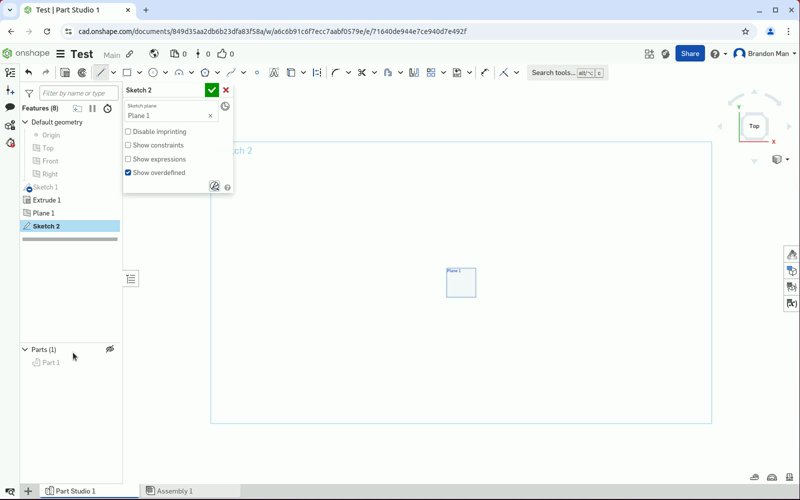
mouse_move(460, 282)
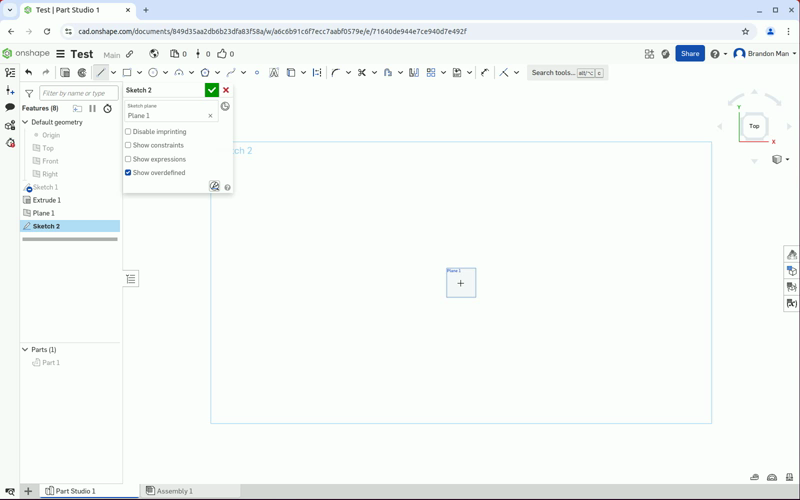
click(460, 282)
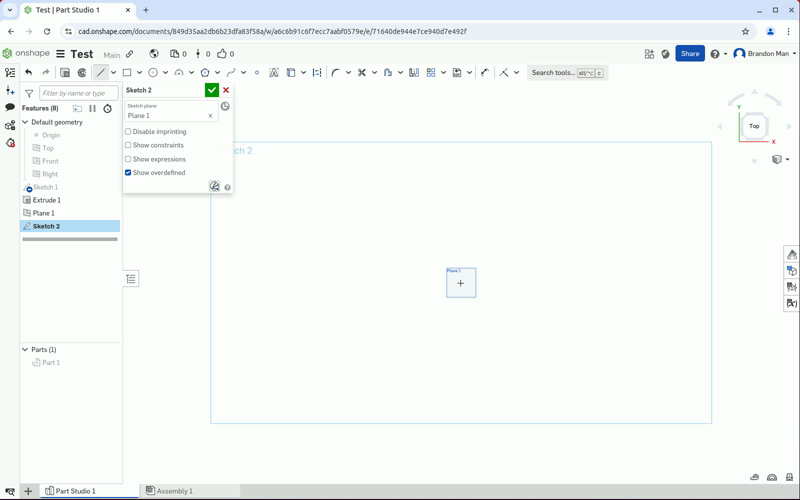
key_up(shift)
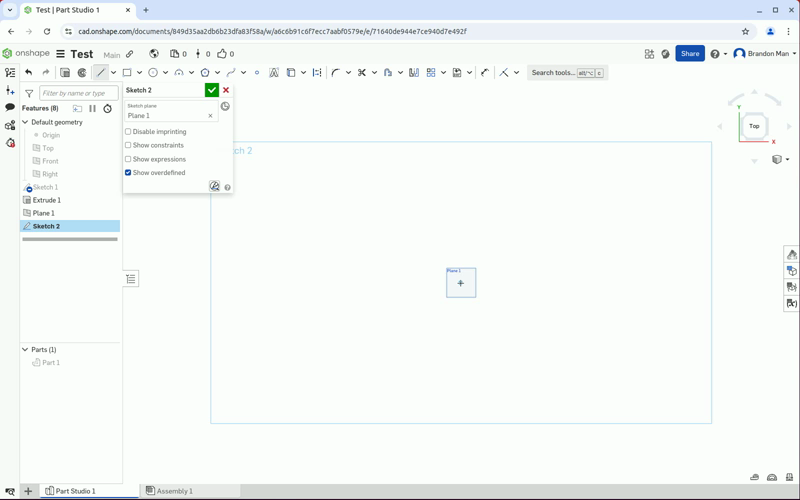
key_down(shift)
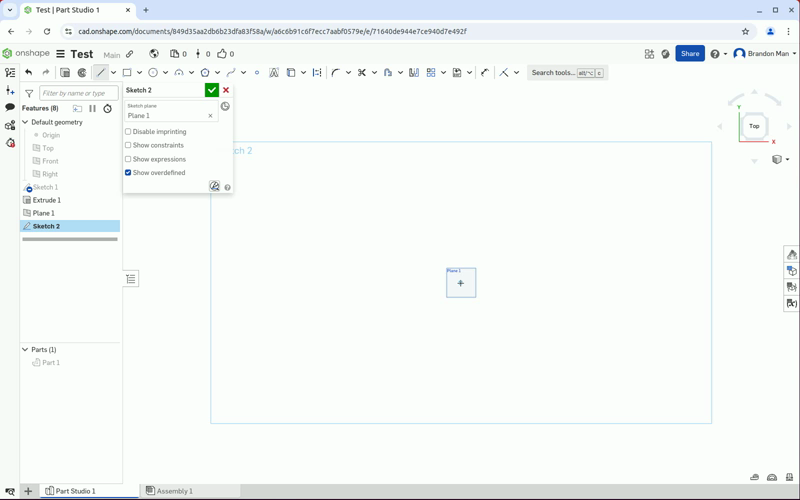
mouse_move(564, 282)
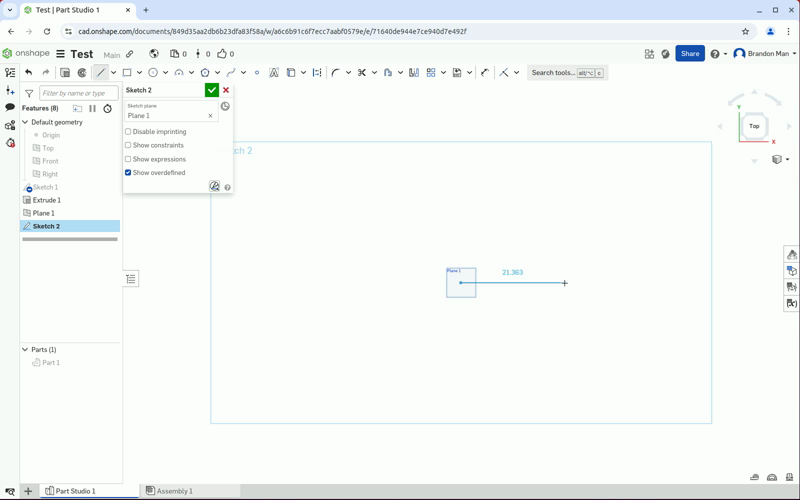
click(564, 282)
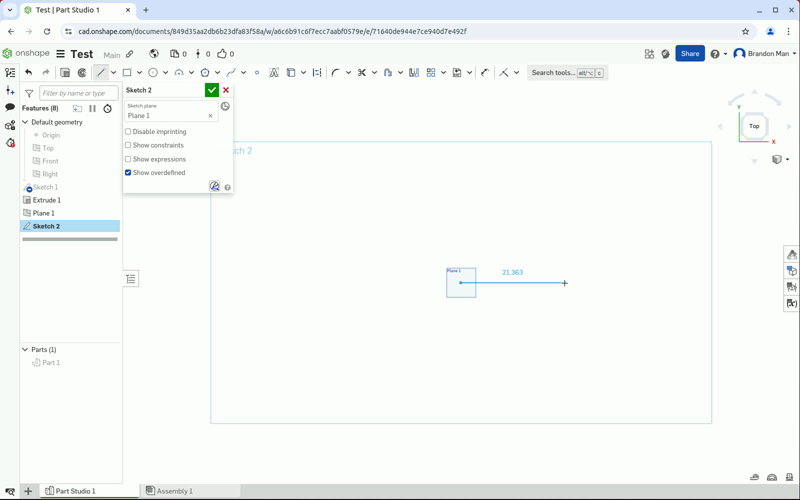
key_up(shift)
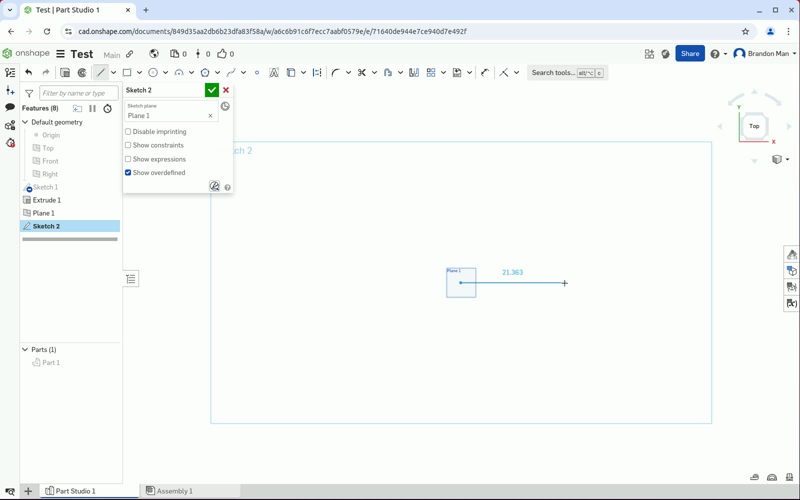
key_down(shift)
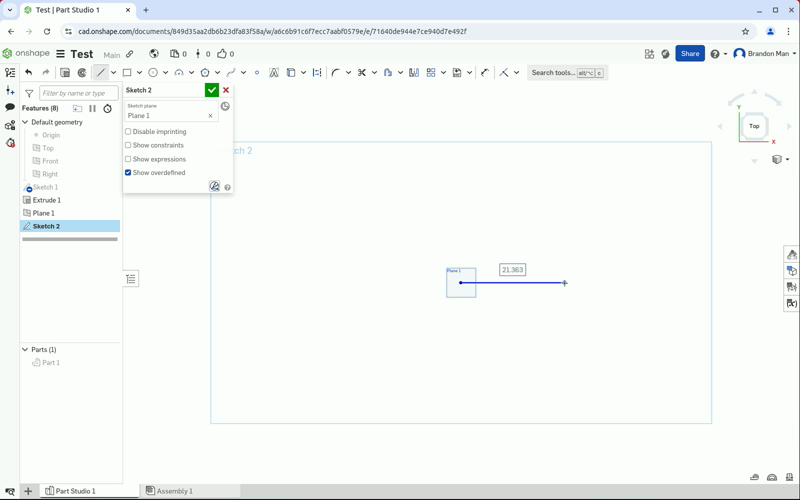
mouse_move(589, 282)
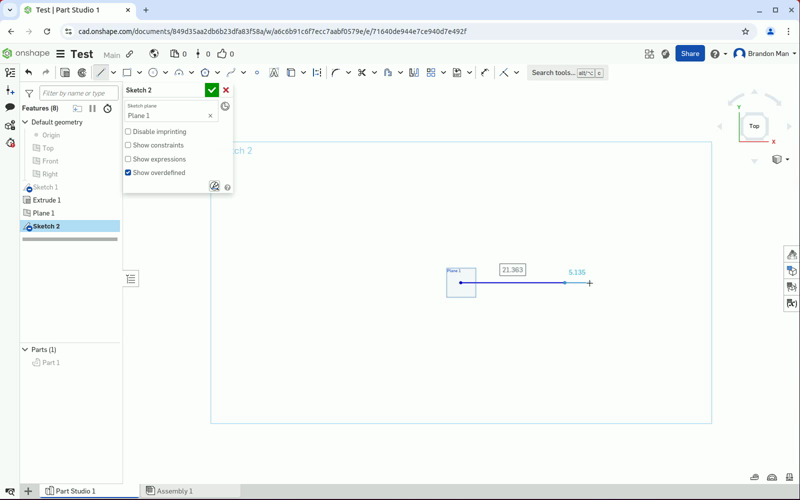
mouse_move(573, 282)
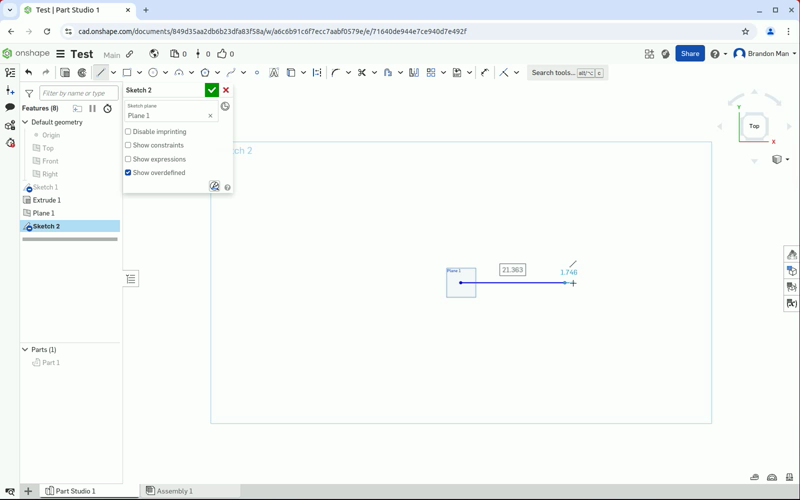
click(573, 282)
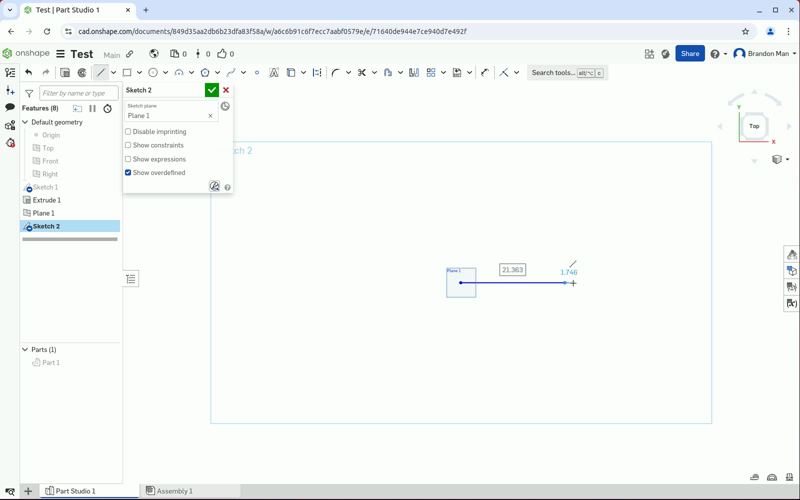
key_up(shift)
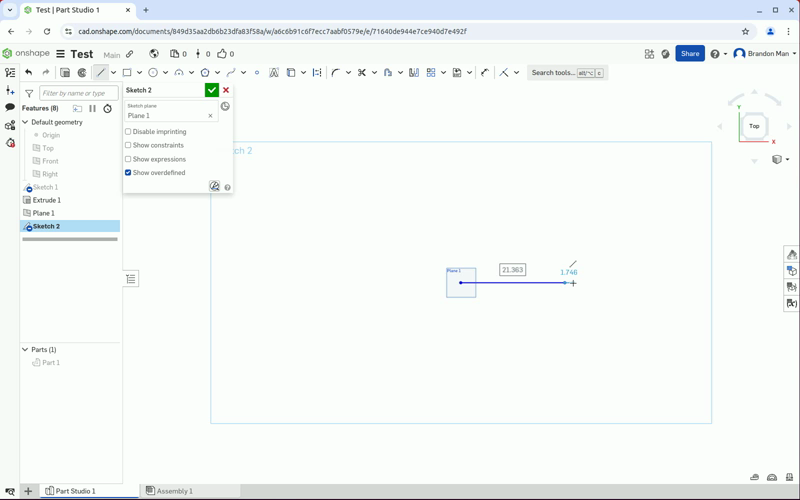
key_down(shift)
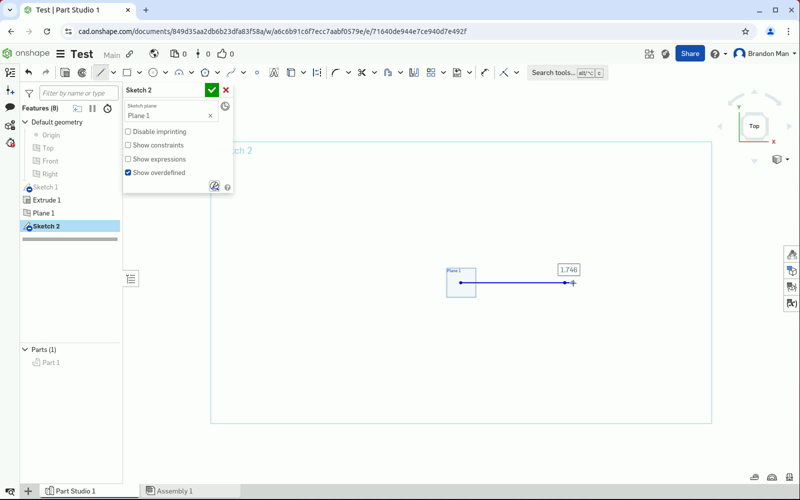
mouse_move(573, 214)
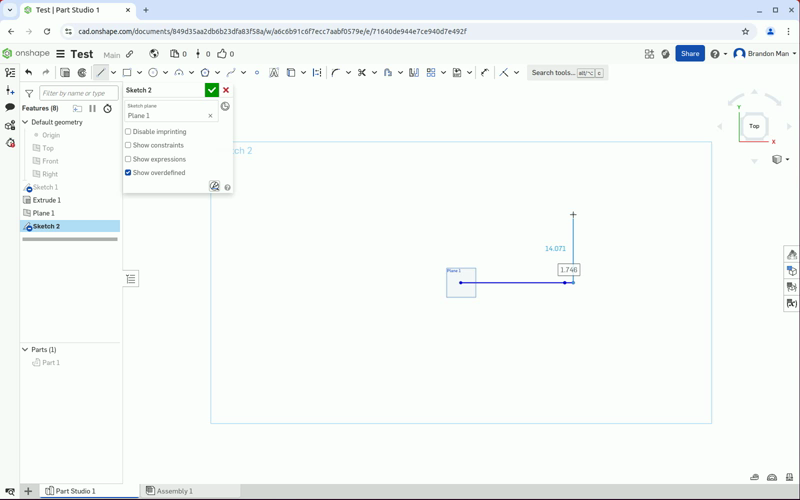
click(573, 214)
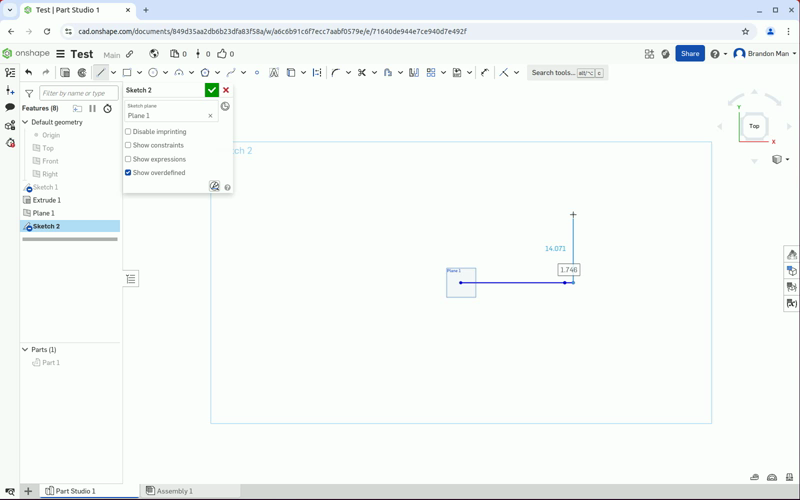
key_up(shift)
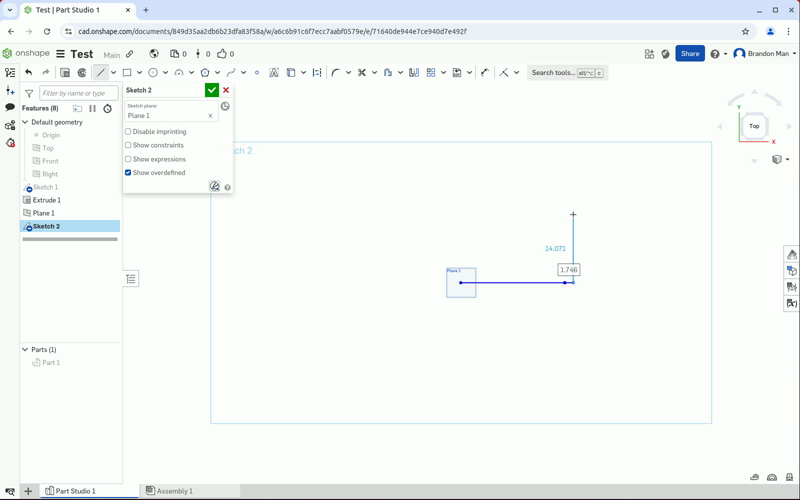
key_down(shift)
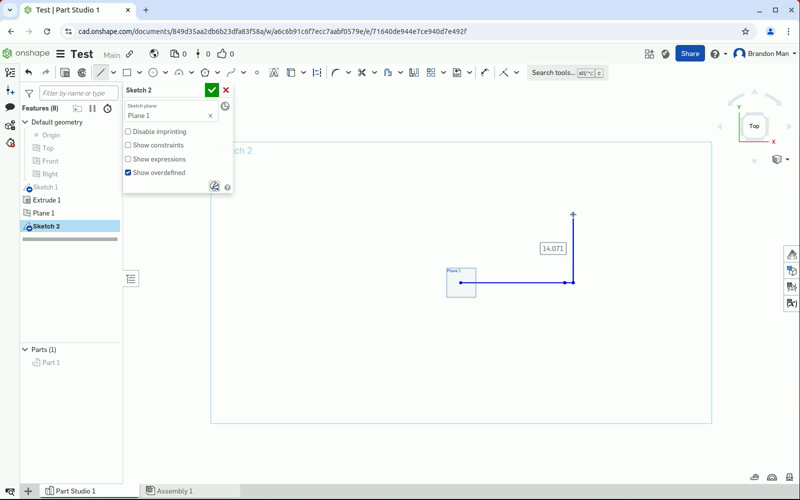
mouse_move(589, 214)
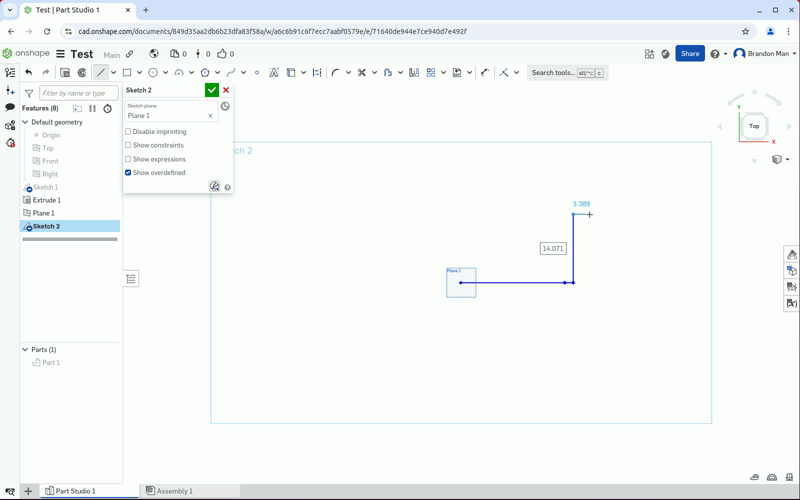
mouse_move(573, 204)
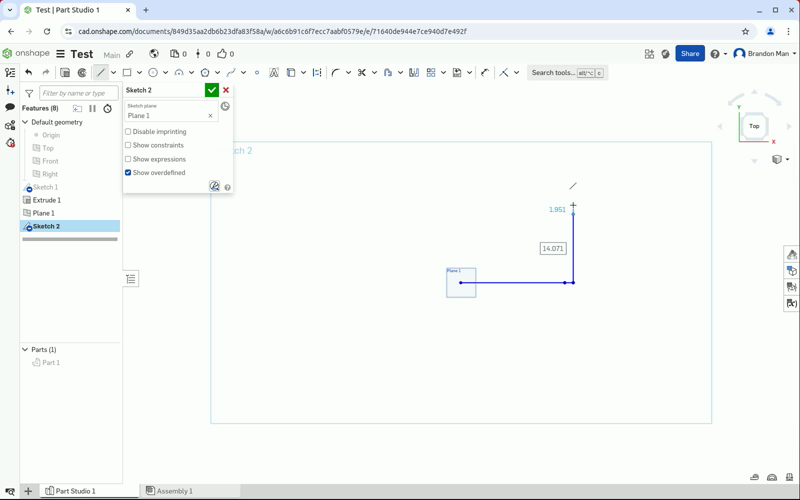
click(573, 204)
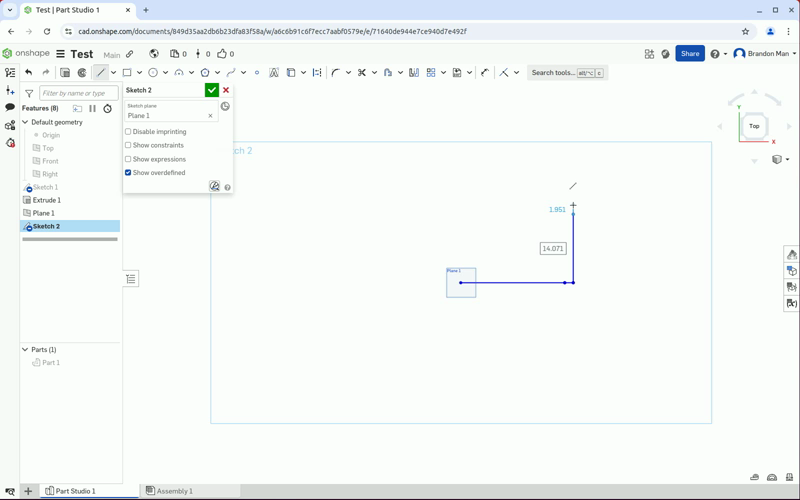
key_up(shift)
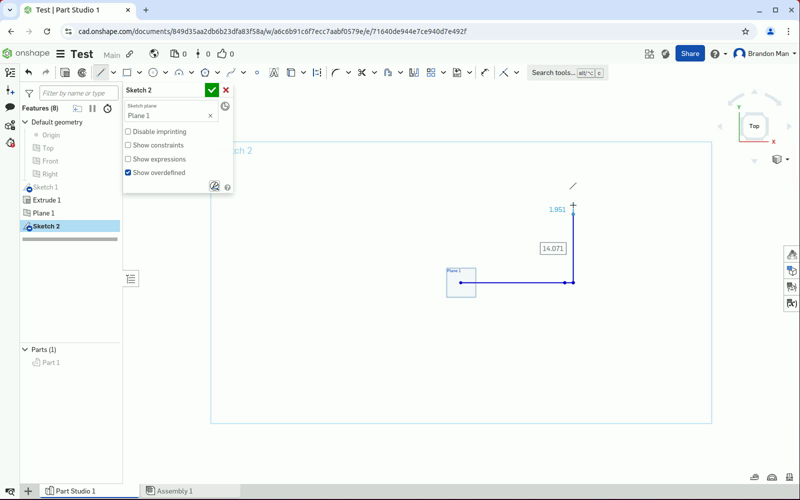
key_down(shift)
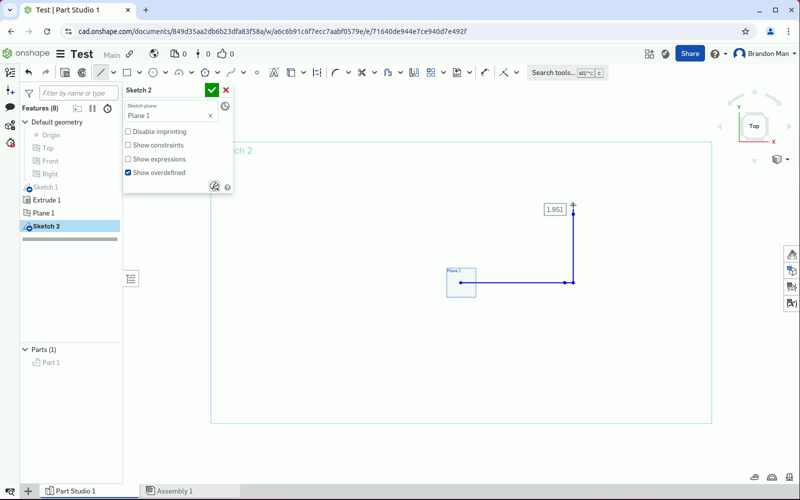
mouse_move(460, 204)
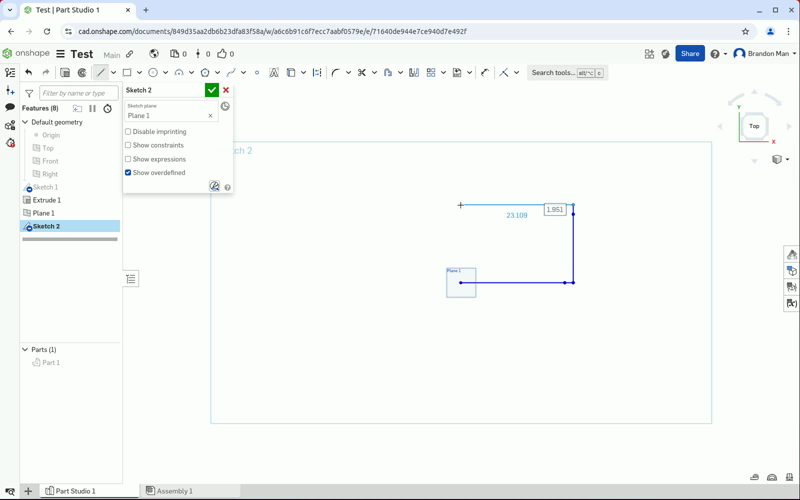
click(460, 204)
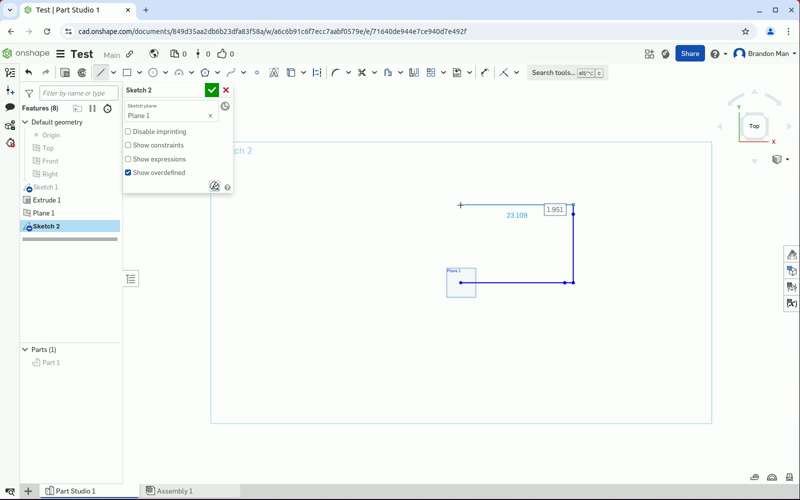
key_up(shift)
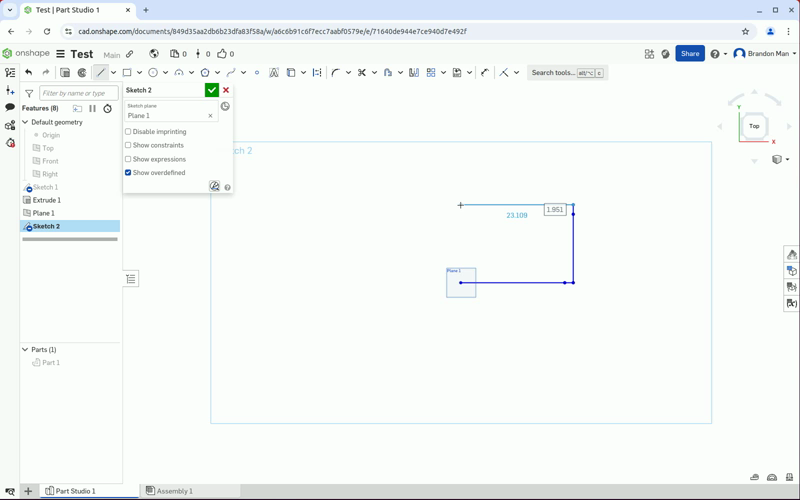
key_down(shift)
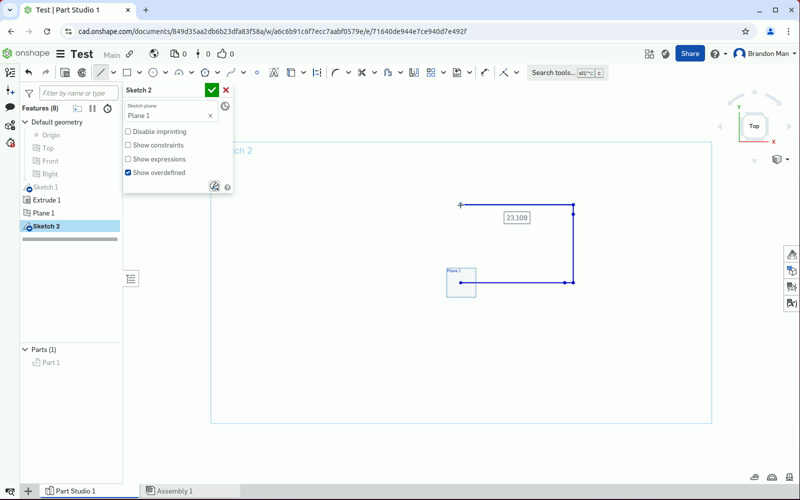
mouse_move(490, 204)
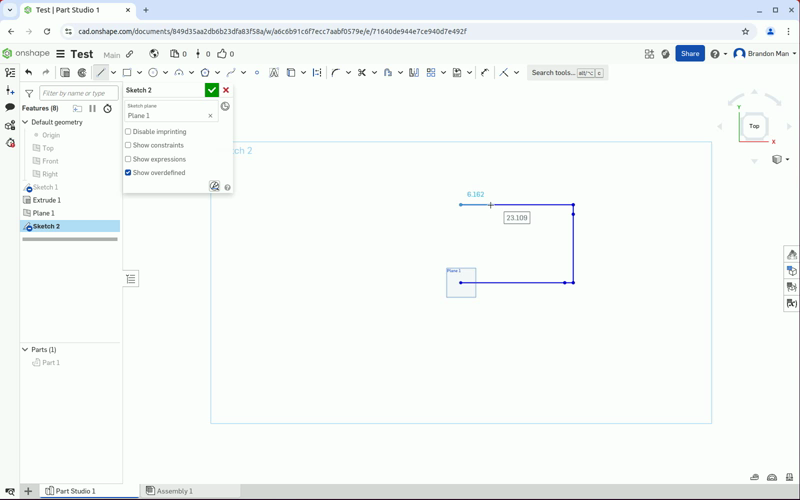
mouse_move(460, 214)
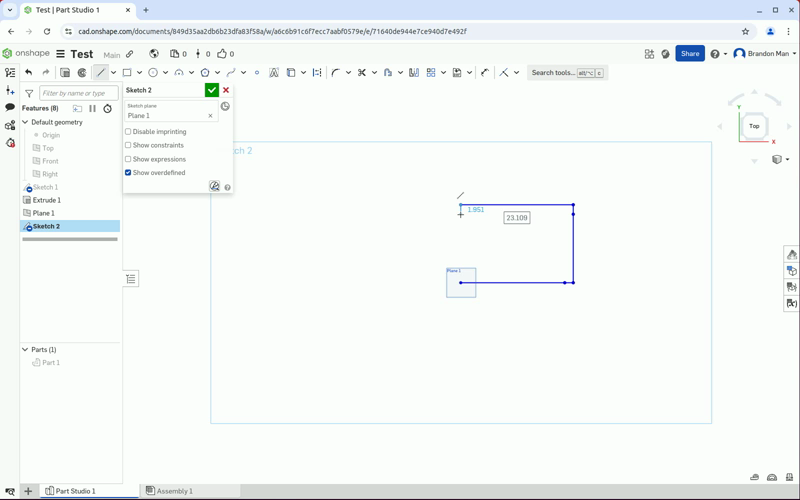
click(460, 214)
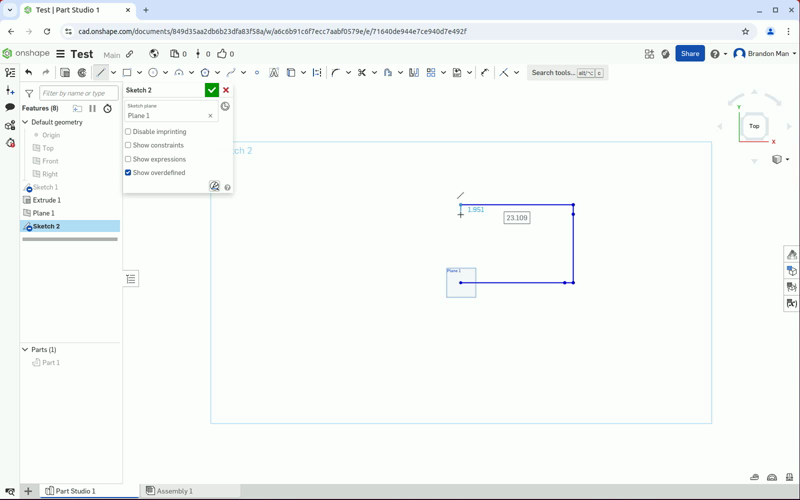
key_up(shift)
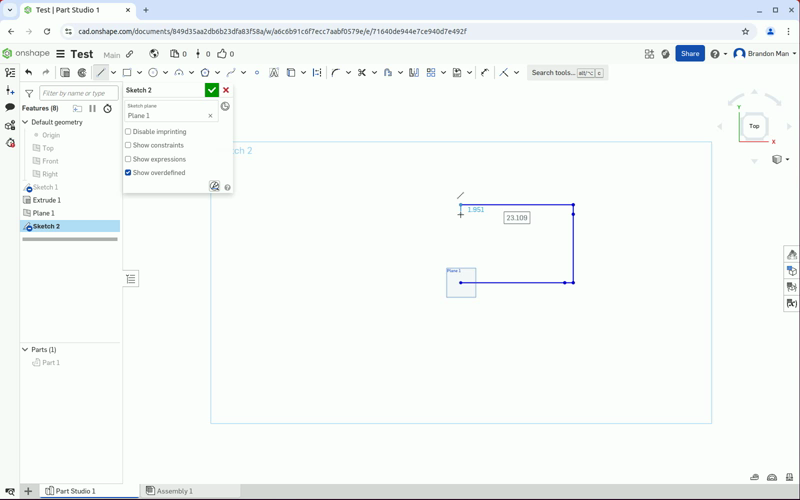
key_down(shift)
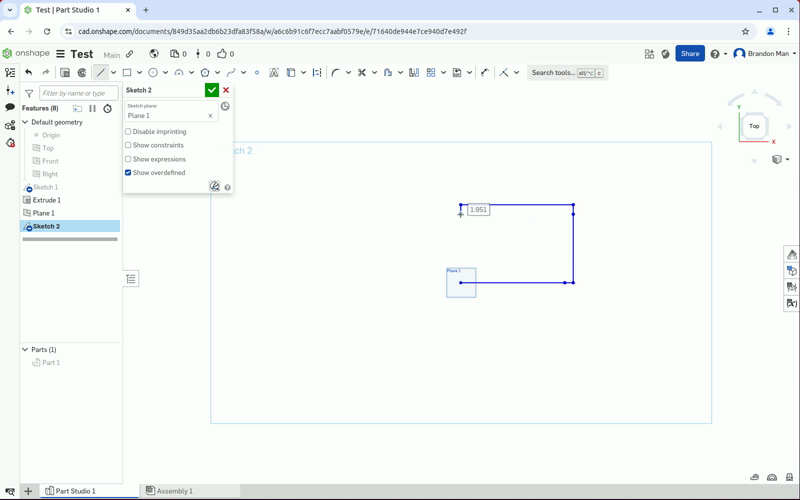
mouse_move(460, 274)
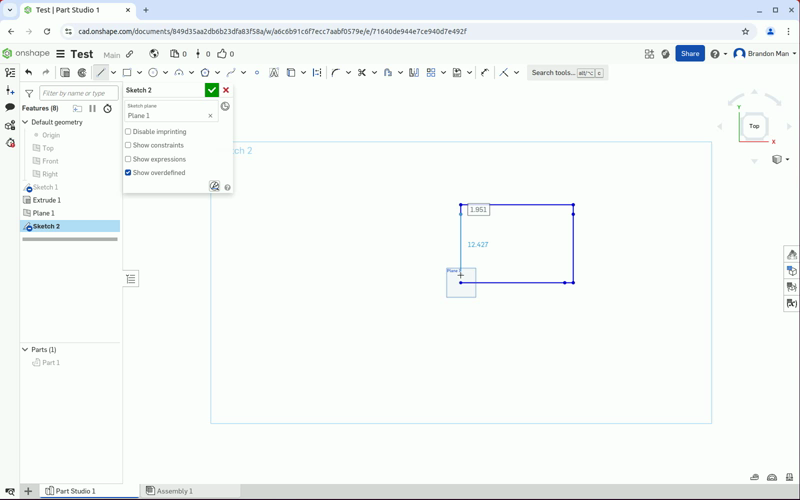
click(460, 274)
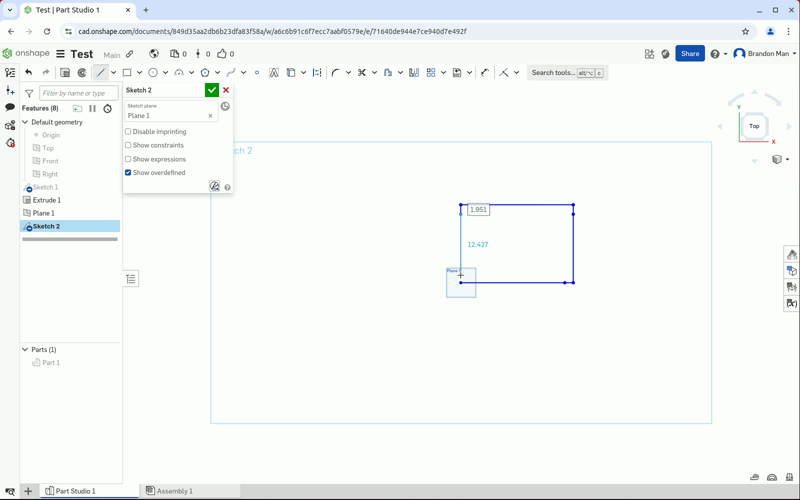
key_up(shift)
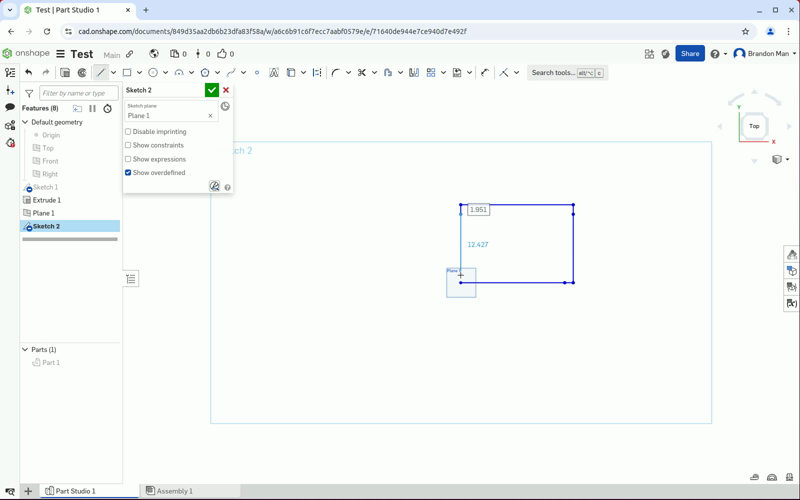
mouse_move(490, 274)
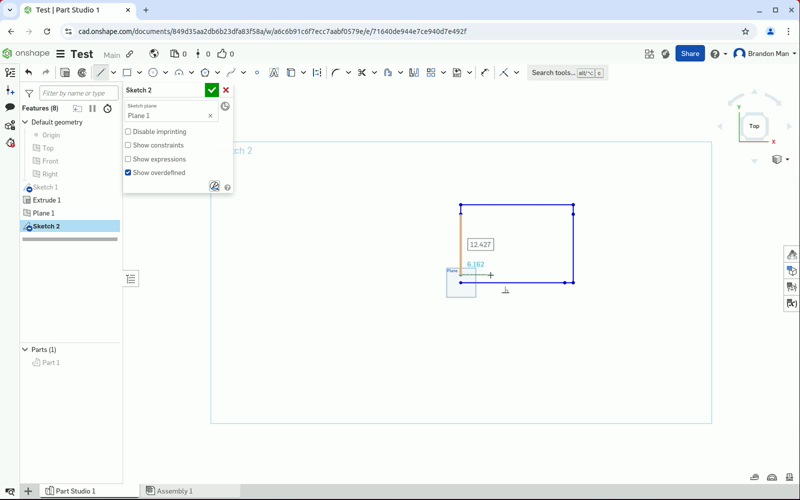
key_down(shift)
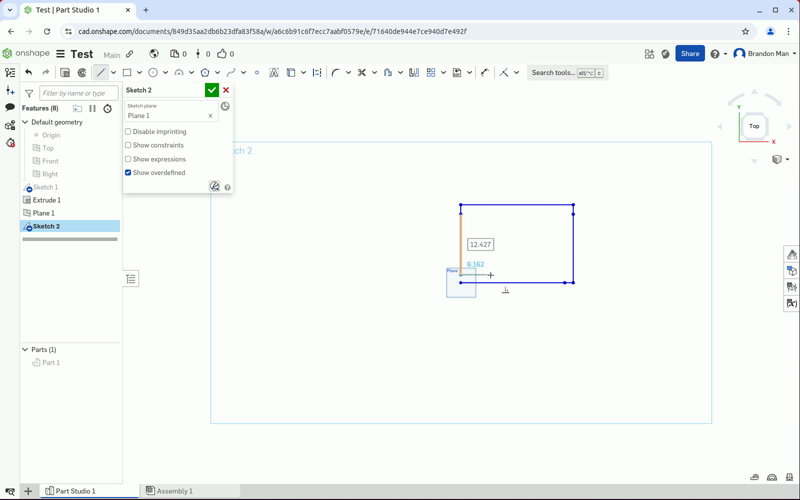
mouse_move(460, 282)
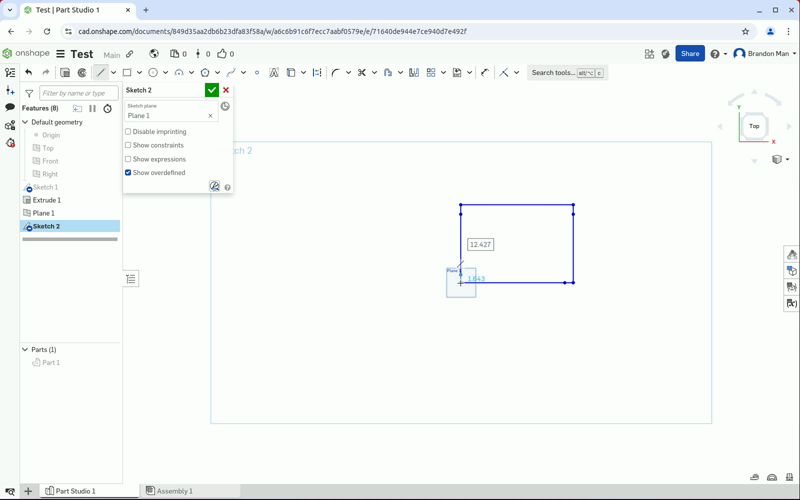
key_up(shift)
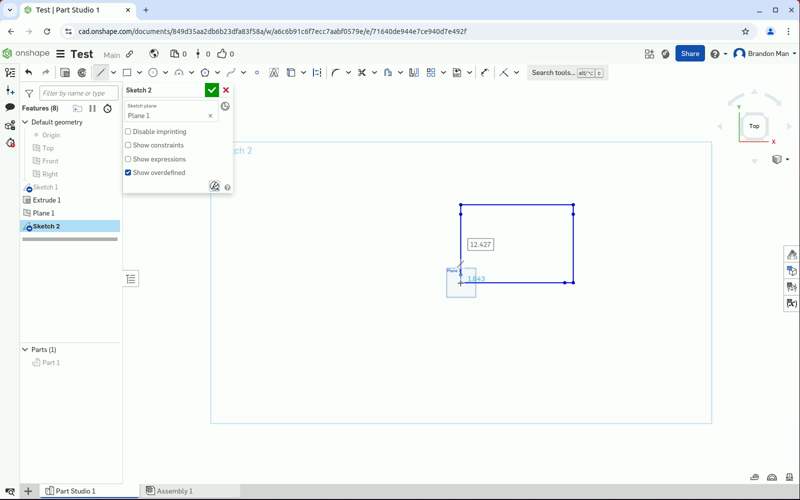
click(460, 282)
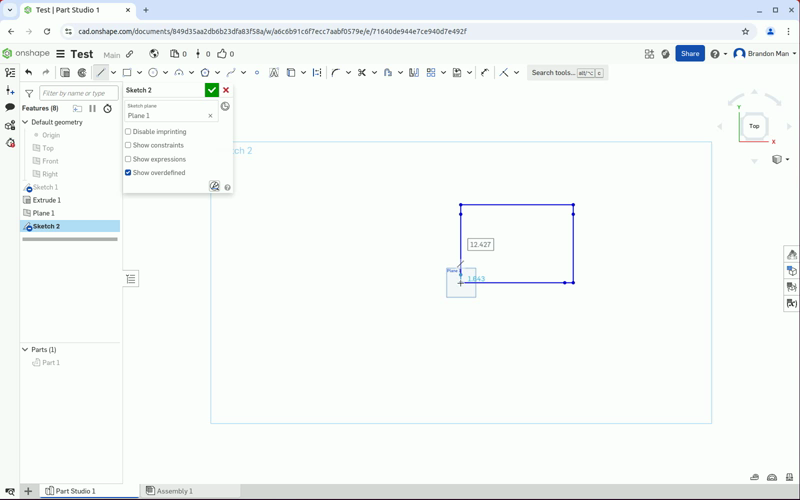
key(esc)
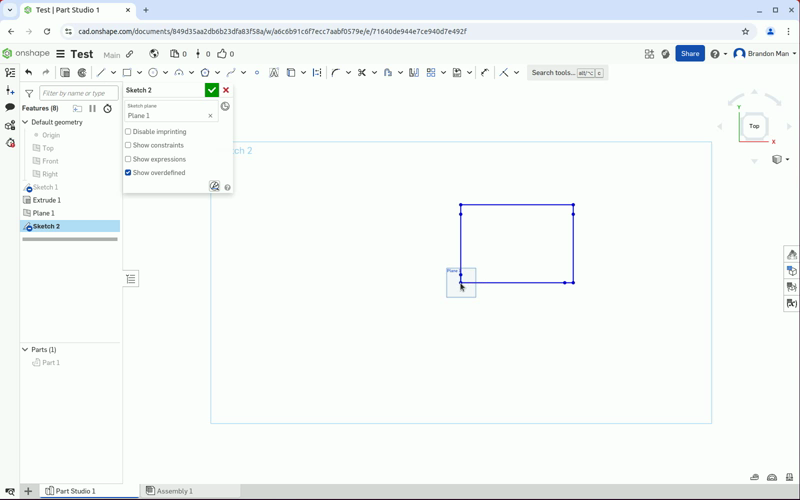
key(l)
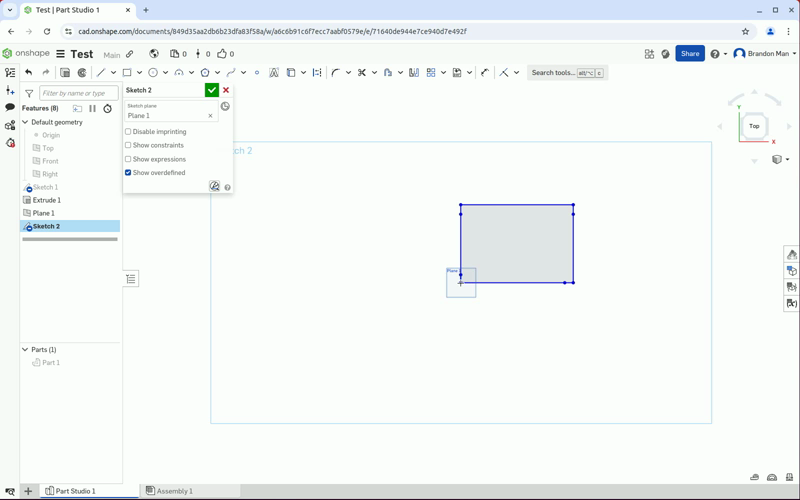
key_down(shift)
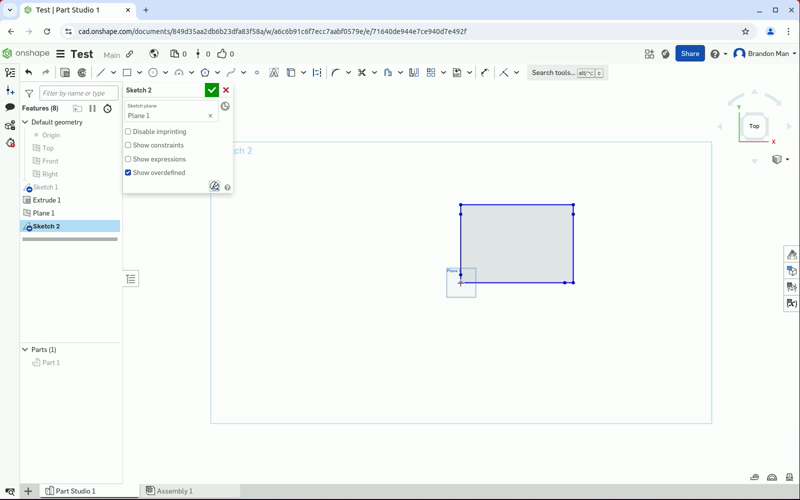
mouse_move(469, 274)
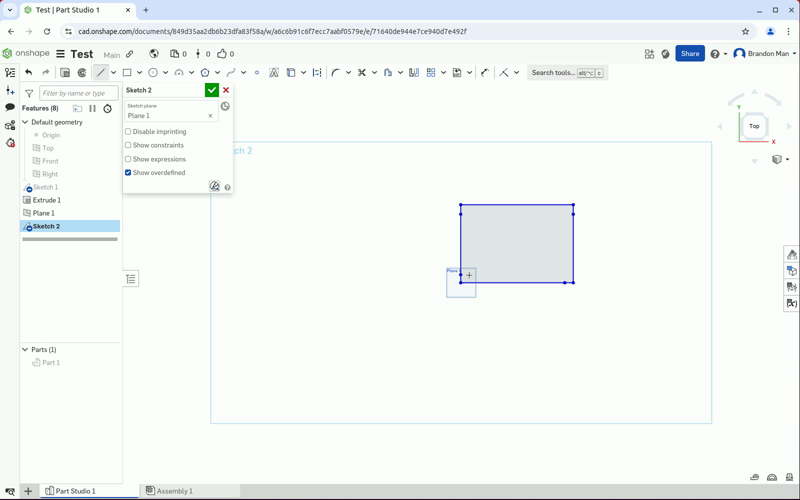
click(469, 274)
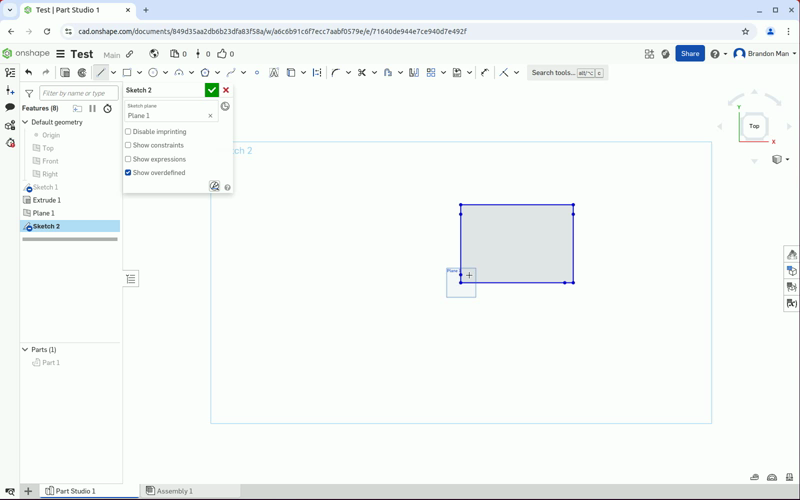
key_up(shift)
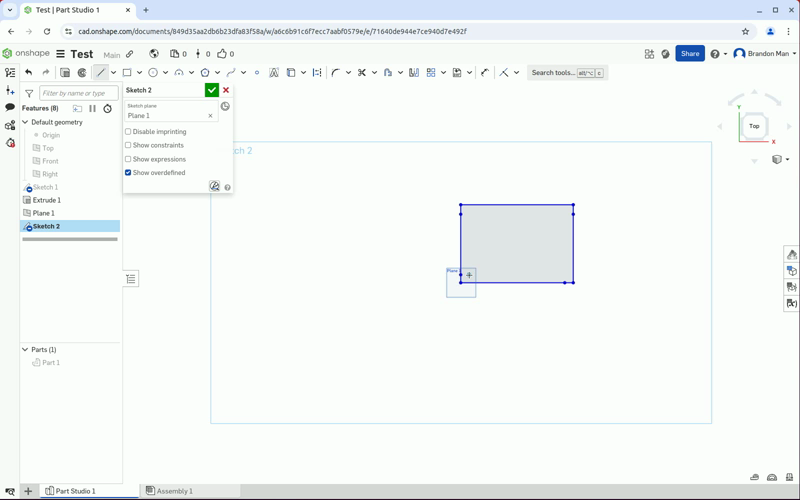
key_down(shift)
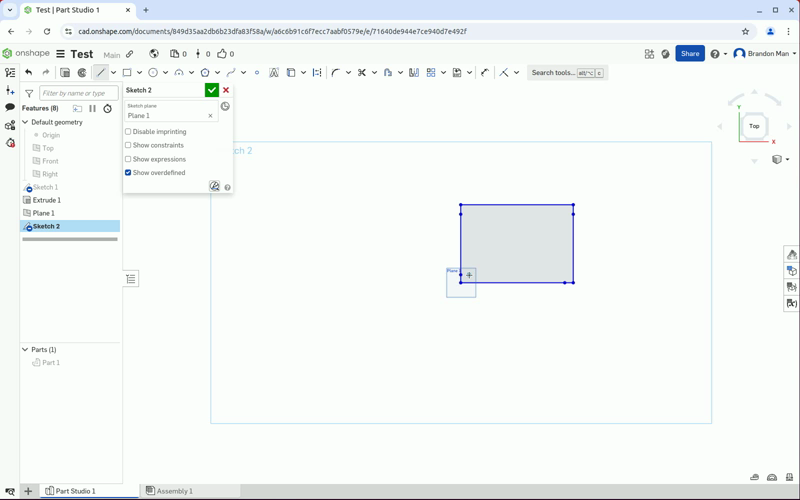
mouse_move(564, 274)
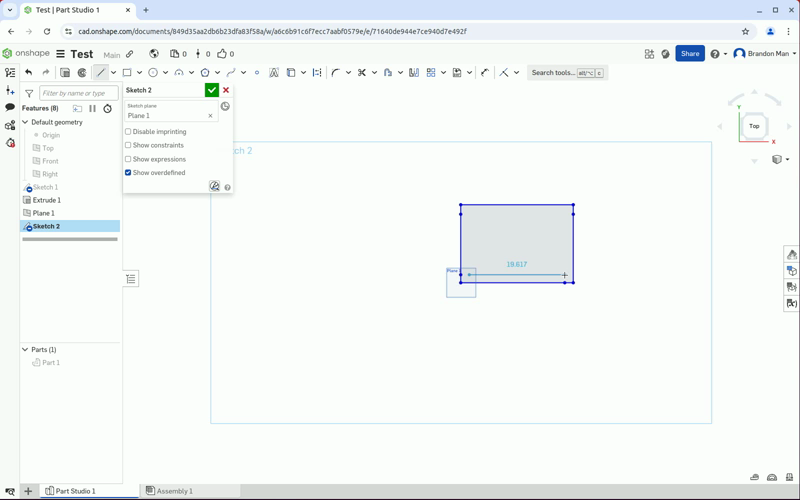
click(564, 274)
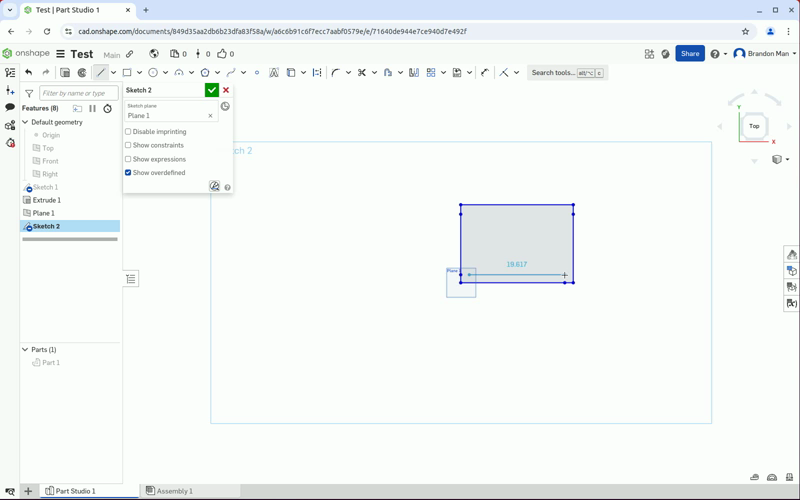
key_up(shift)
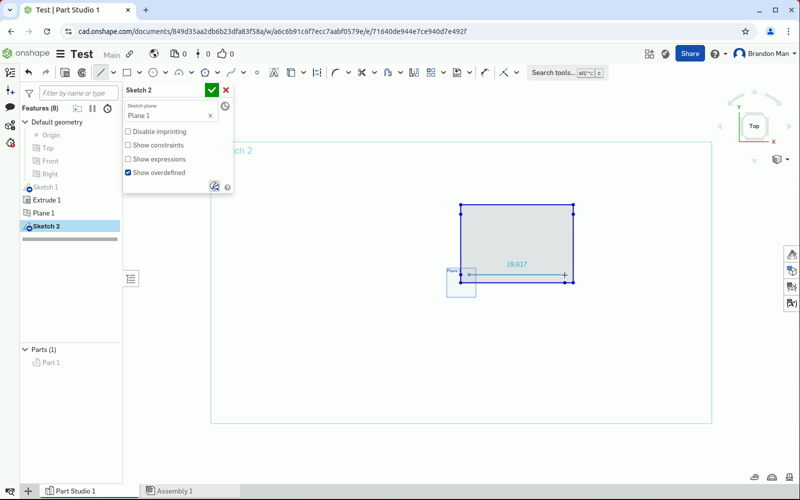
key_down(shift)
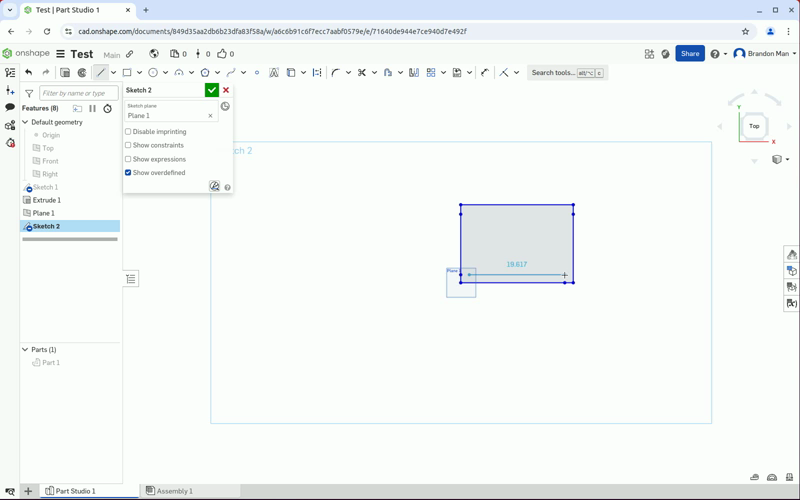
mouse_move(564, 214)
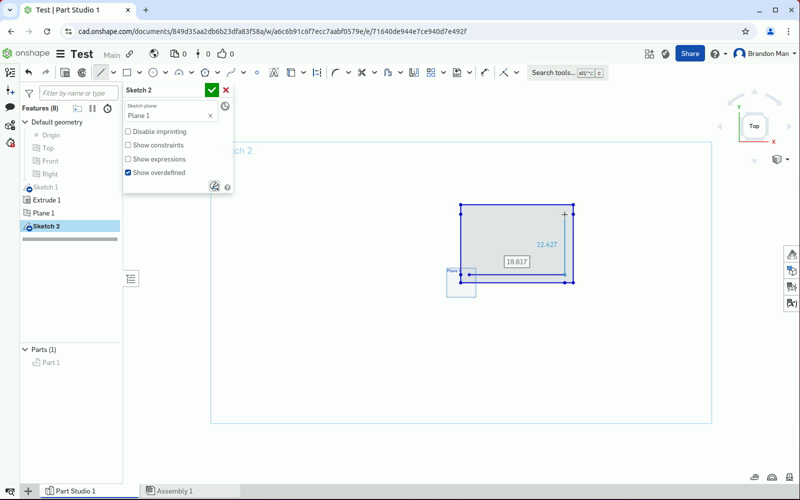
click(564, 214)
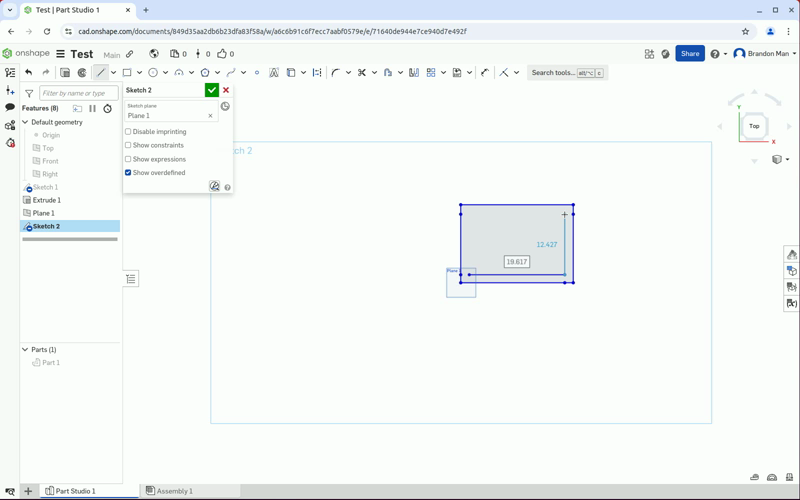
key_up(shift)
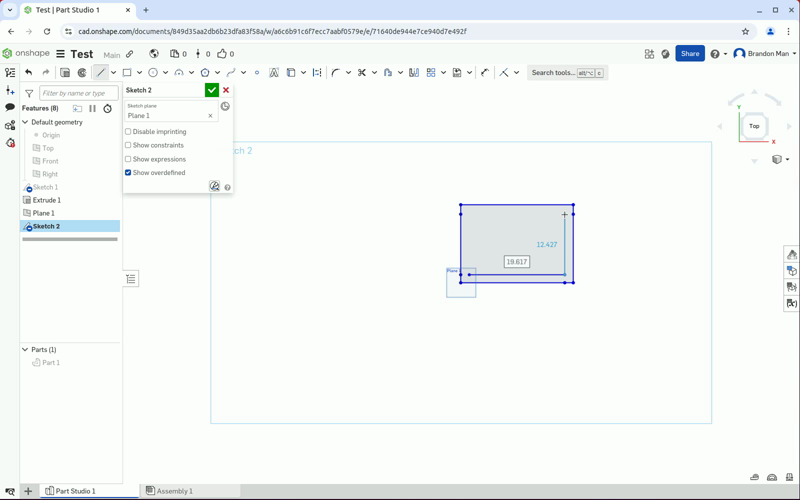
key_down(shift)
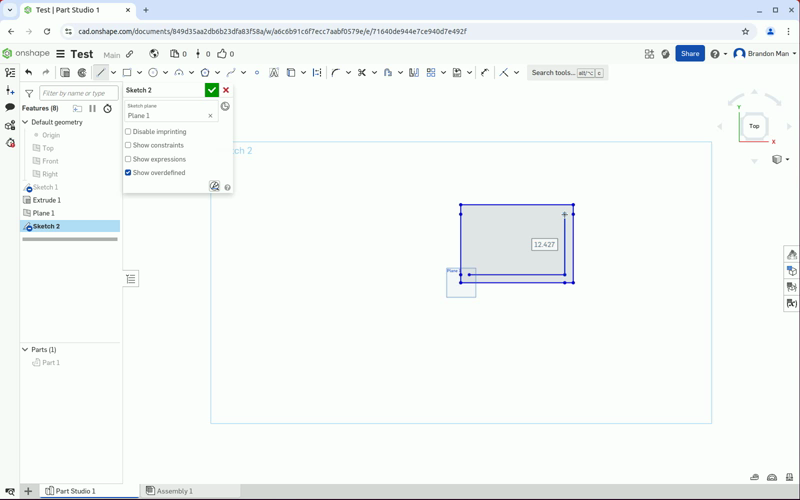
mouse_move(469, 214)
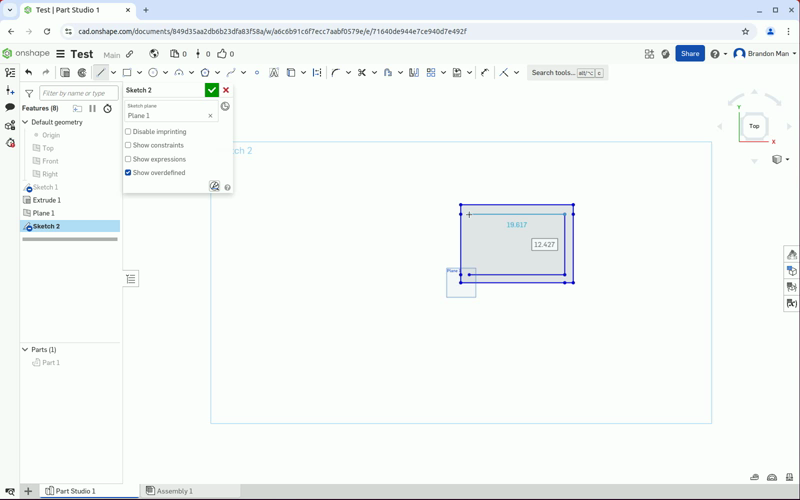
click(469, 214)
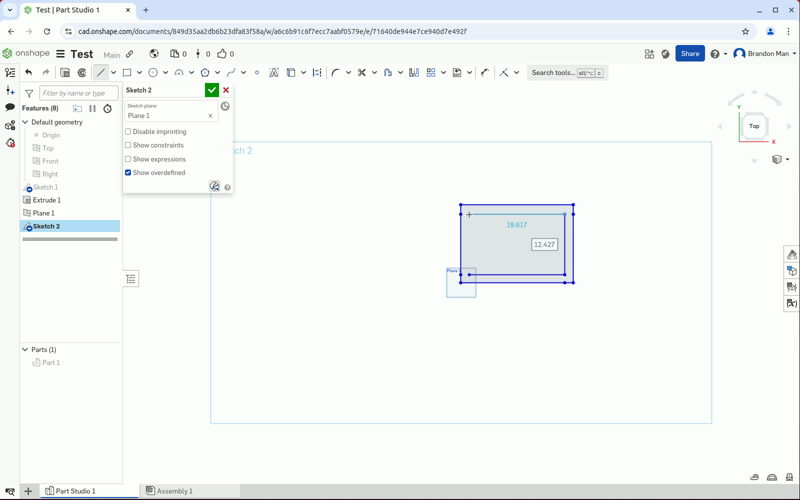
key_up(shift)
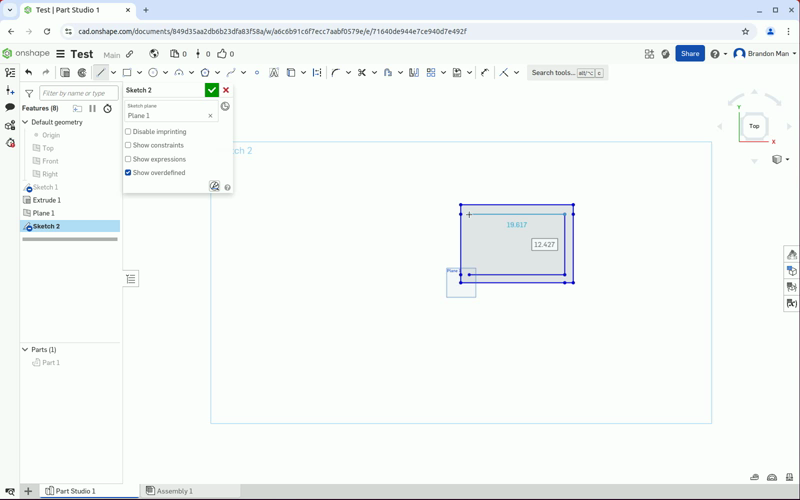
key_down(shift)
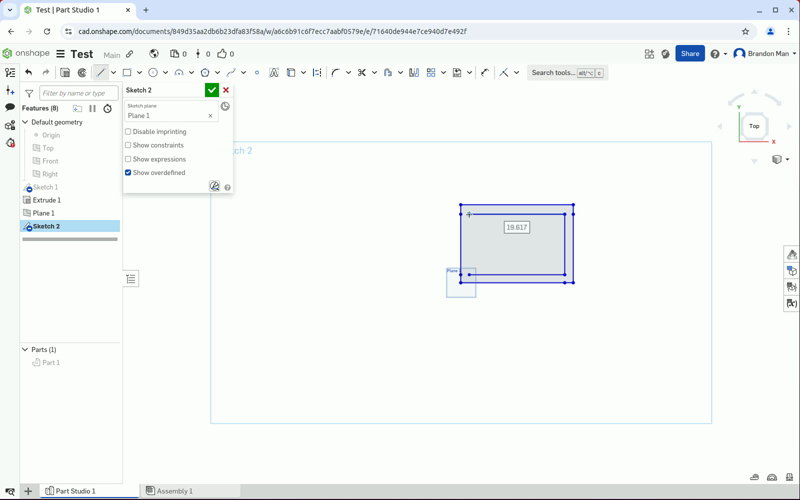
mouse_move(469, 274)
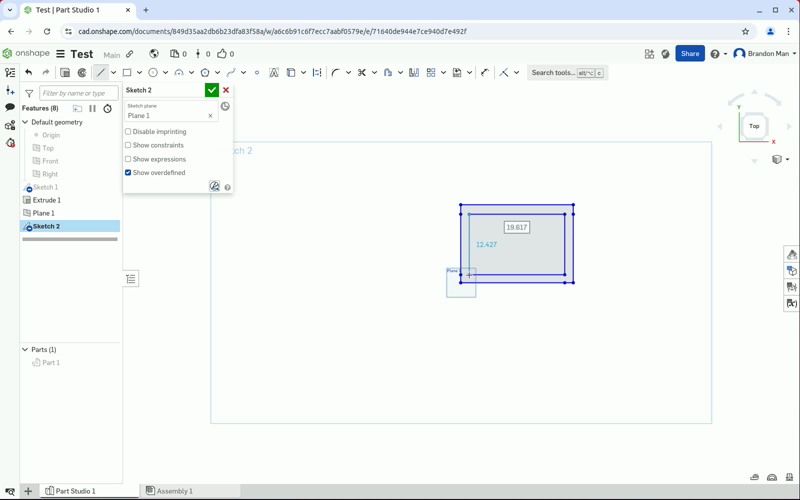
key_up(shift)
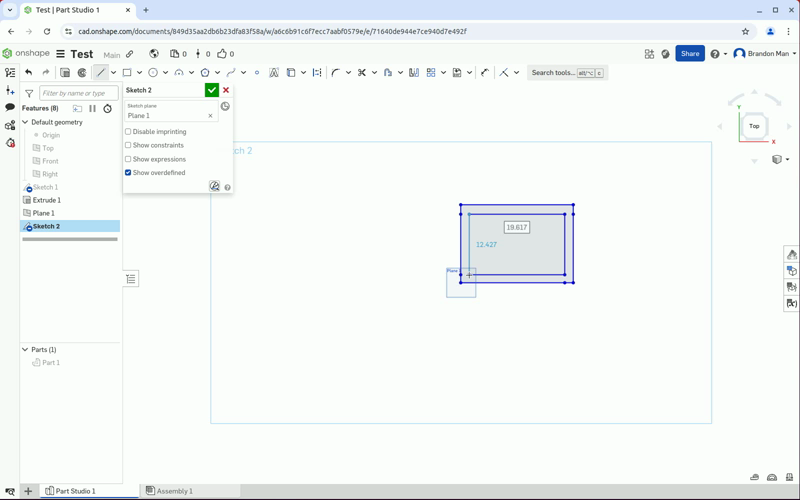
click(469, 274)
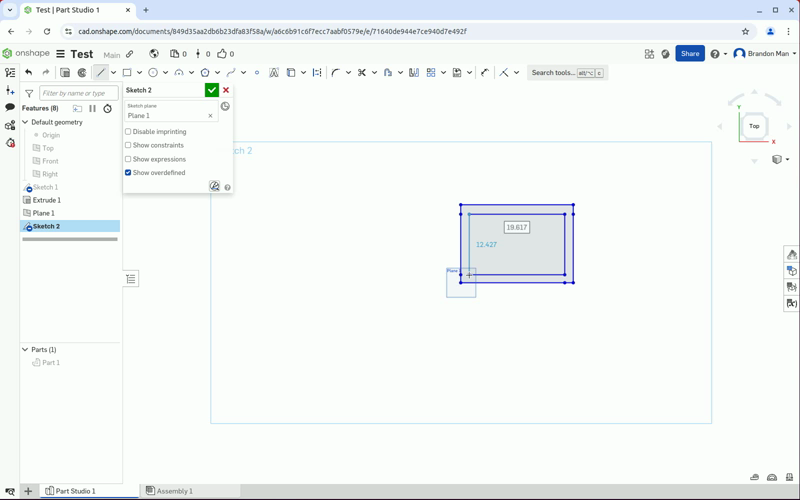
key(esc)
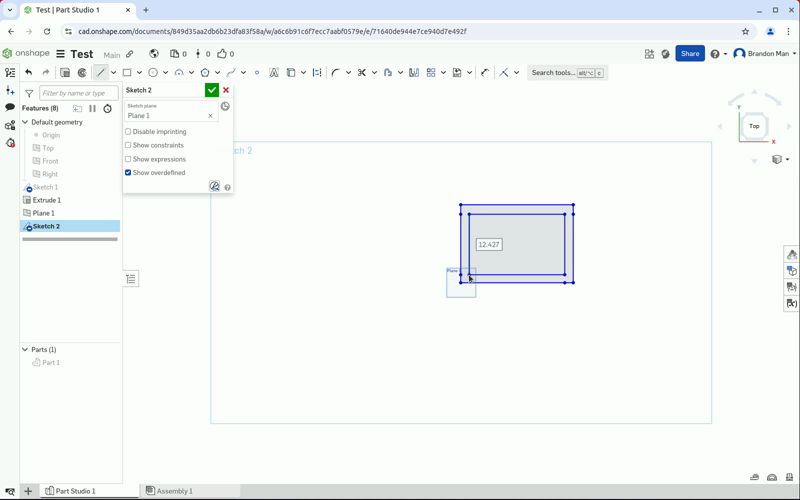
mouse_move(500, 279)
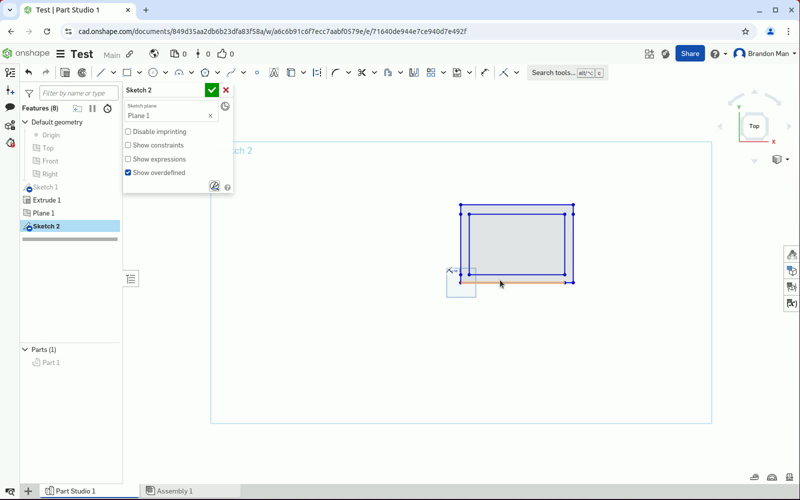
click(500, 279)
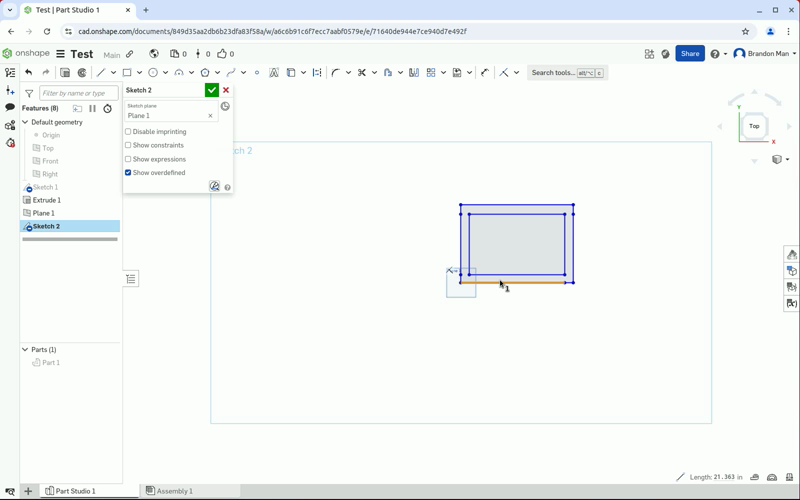
mouse_move(73, 352)
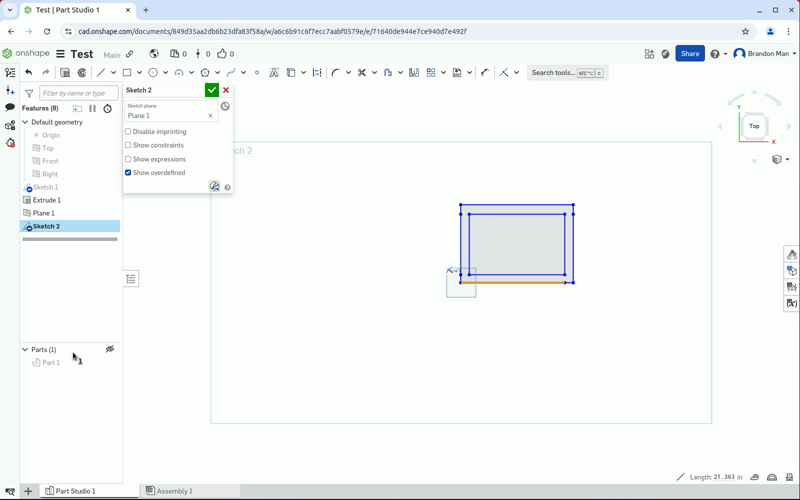
key(shift+y)
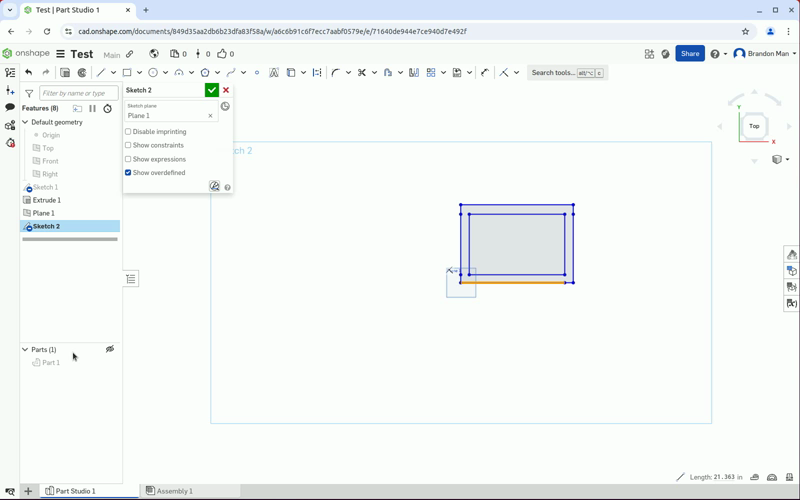
key(shift+e)
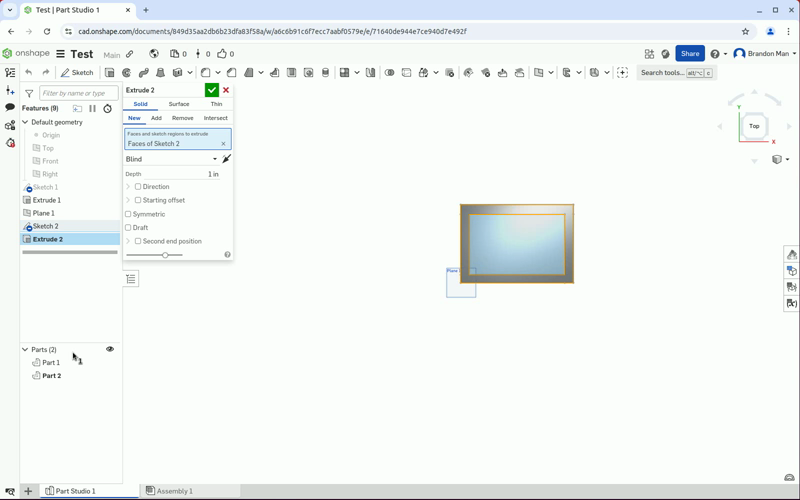
mouse_move(143, 106)
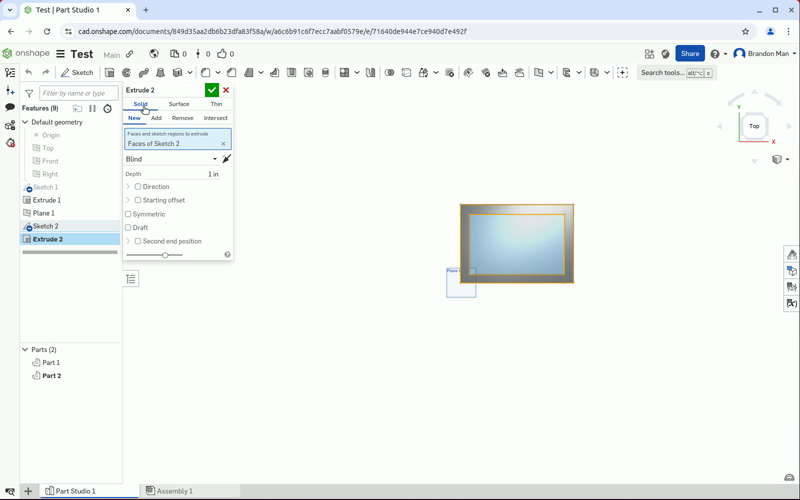
click(143, 106)
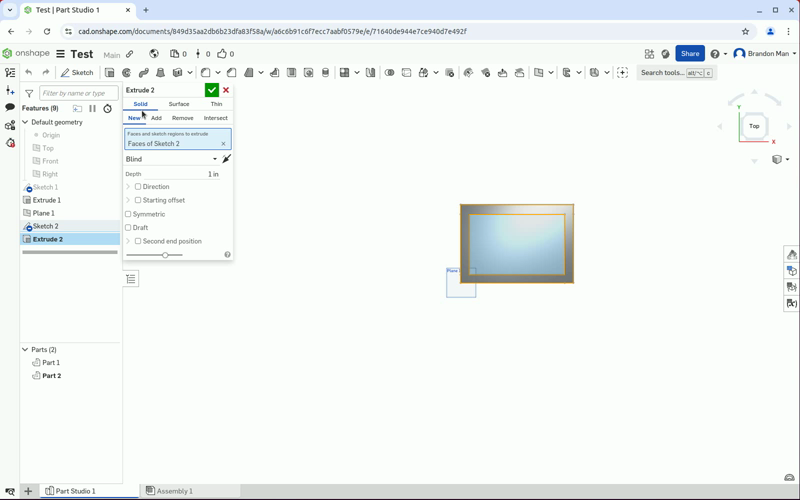
mouse_move(137, 120)
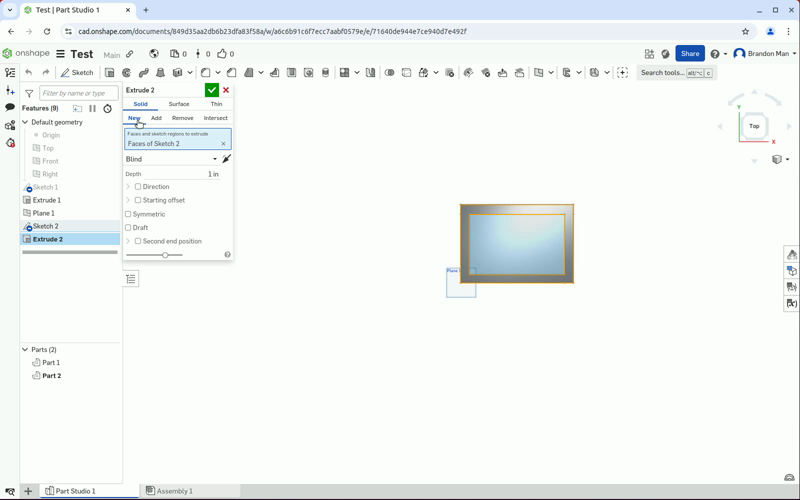
click(137, 120)
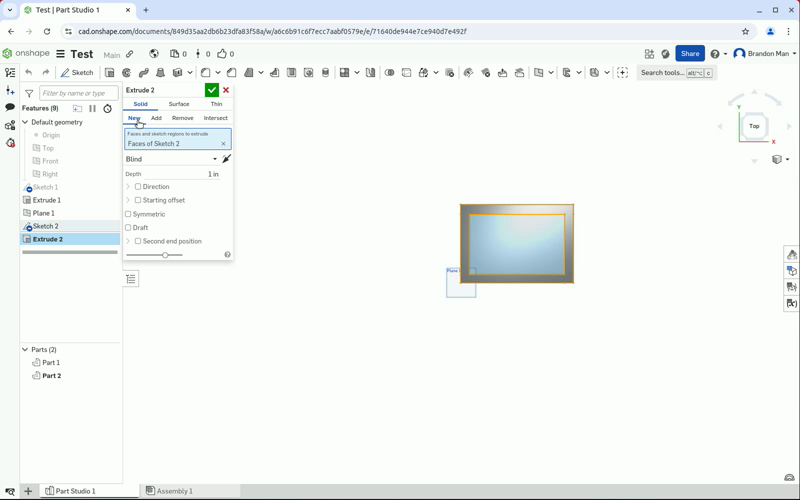
key(tab, 4)
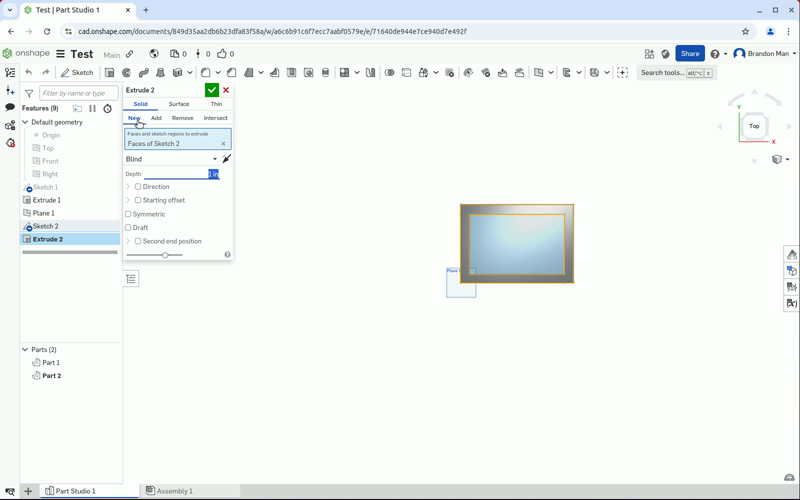
text(8.906)
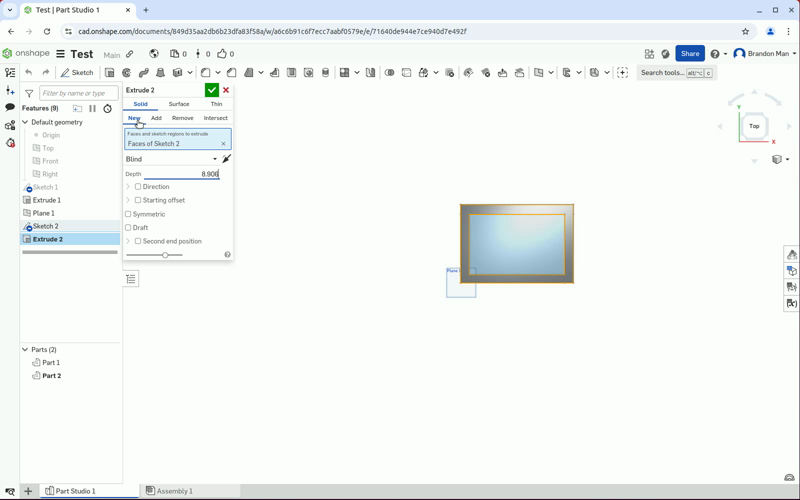
key(enter)
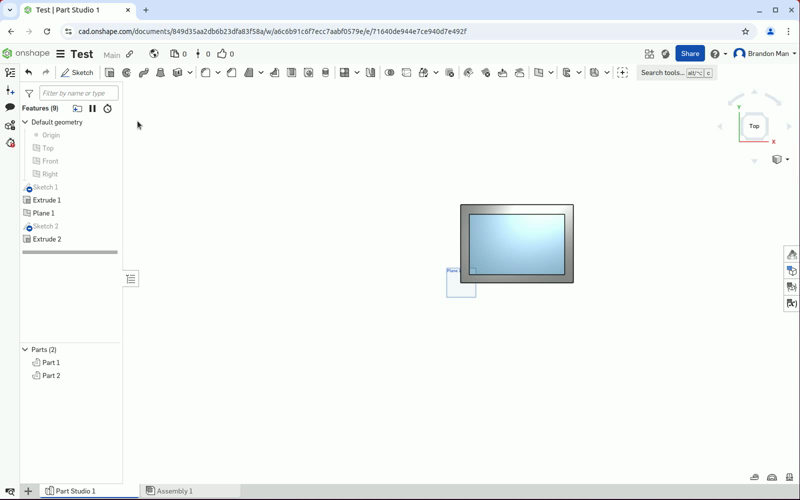
key(shift+h)
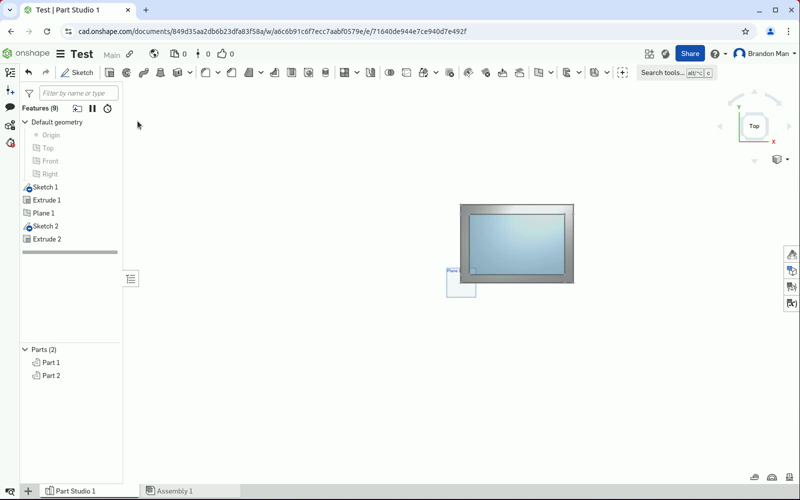
key(shift+h)
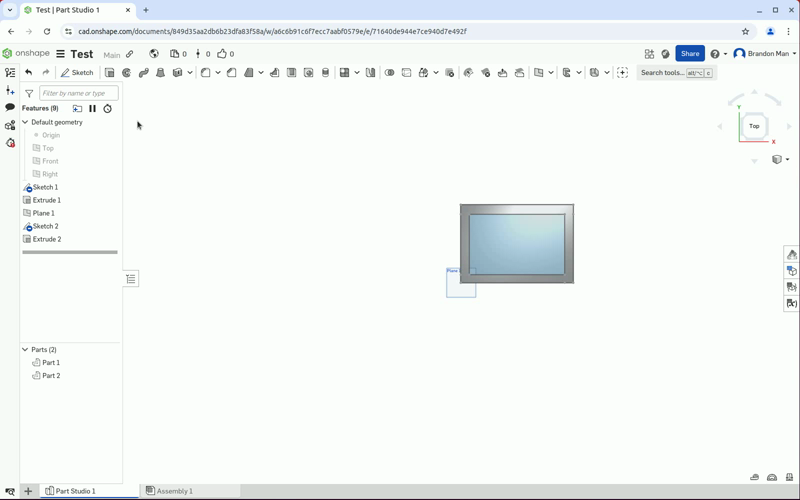
key(shift+7)
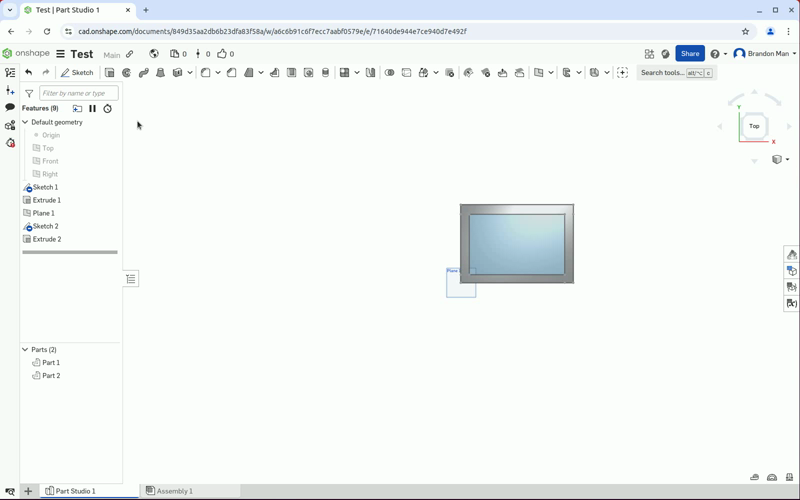
key(up, 3)
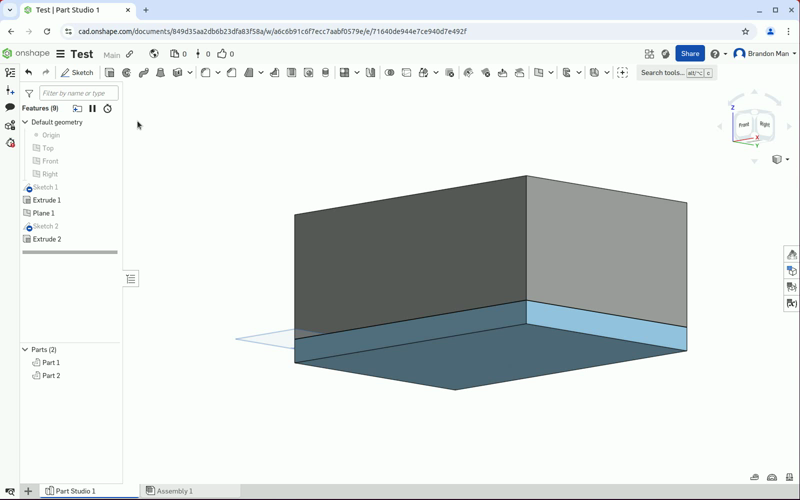
key(left, 3)
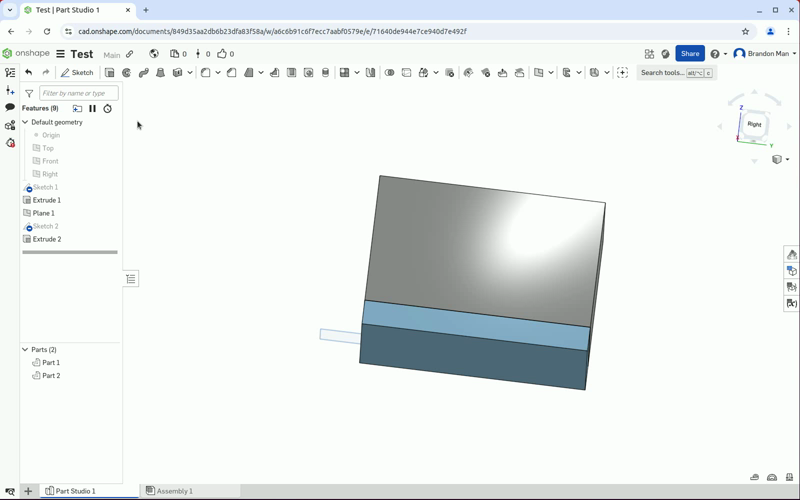
key(right, 3)
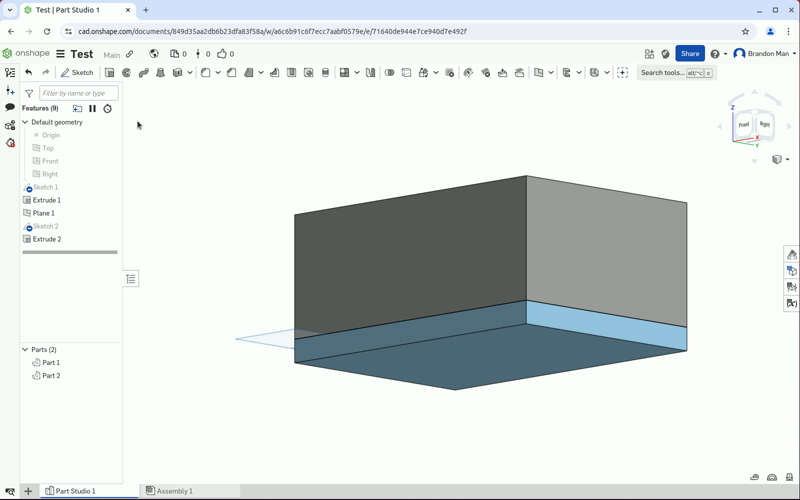
key(down, 3)
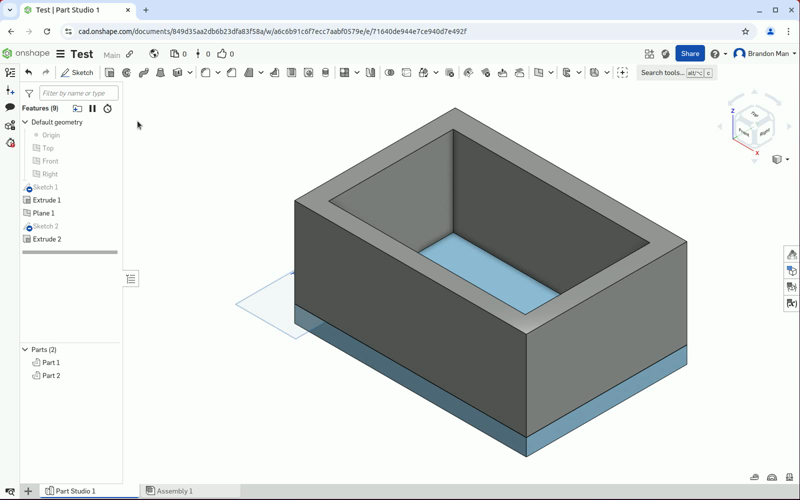
mouse_move(73, 189)
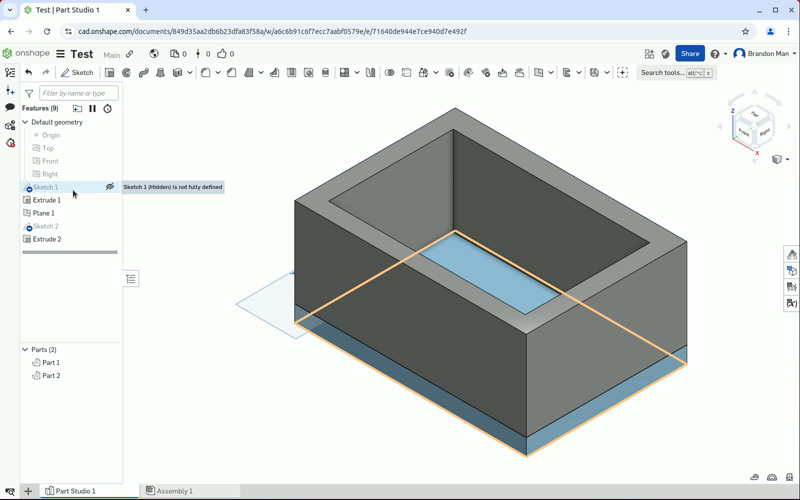
click(73, 189)